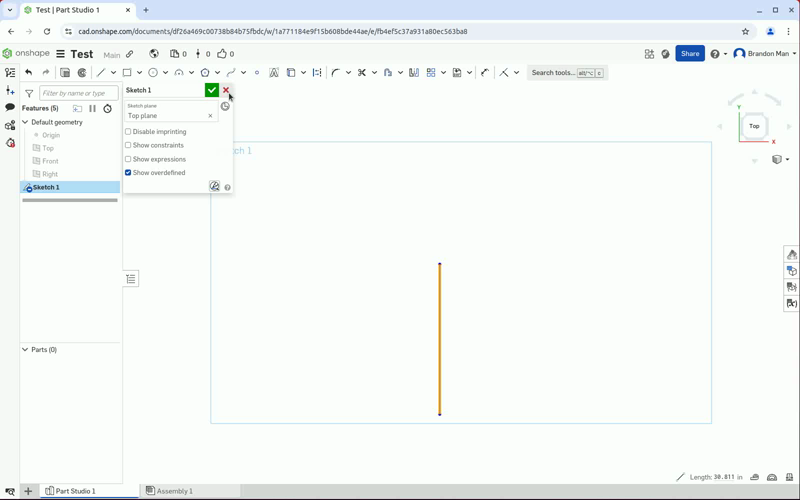
key(shift+h)
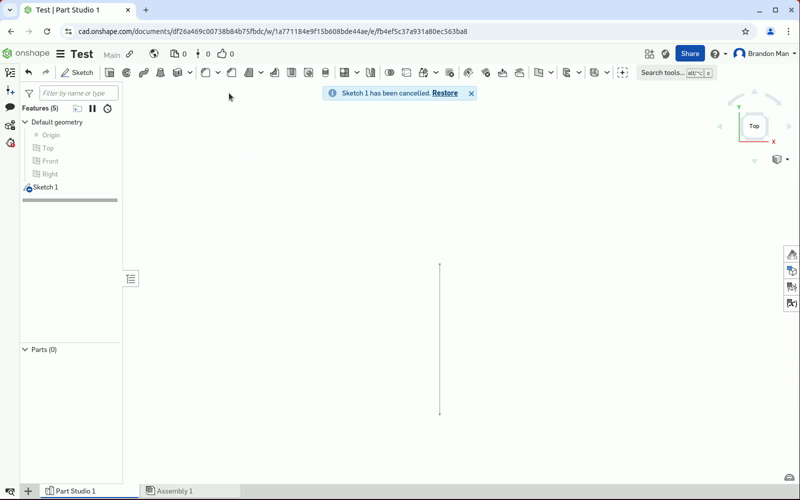
key(shift+s)
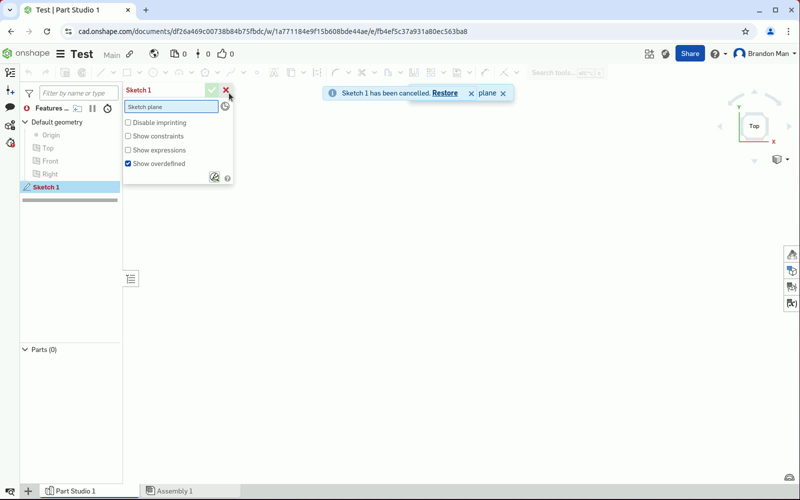
mouse_move(73, 150)
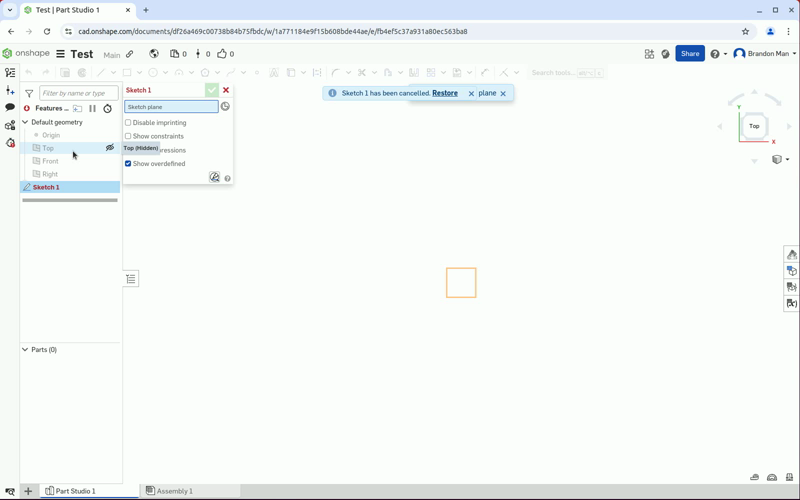
click(73, 150)
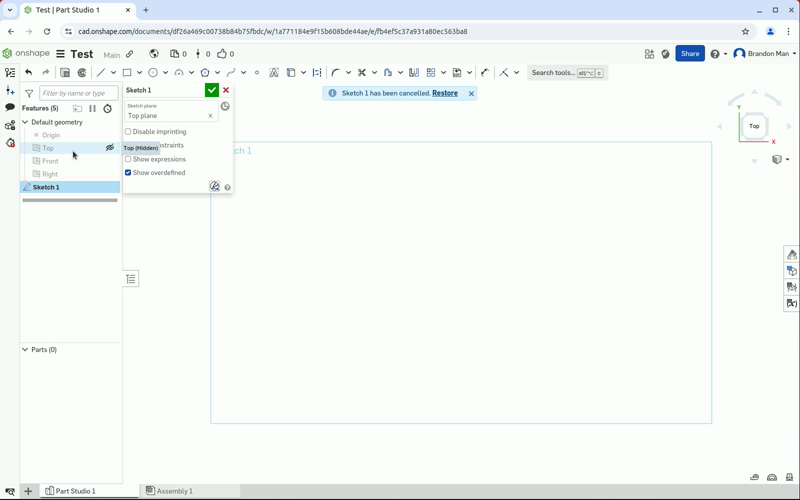
mouse_move(73, 352)
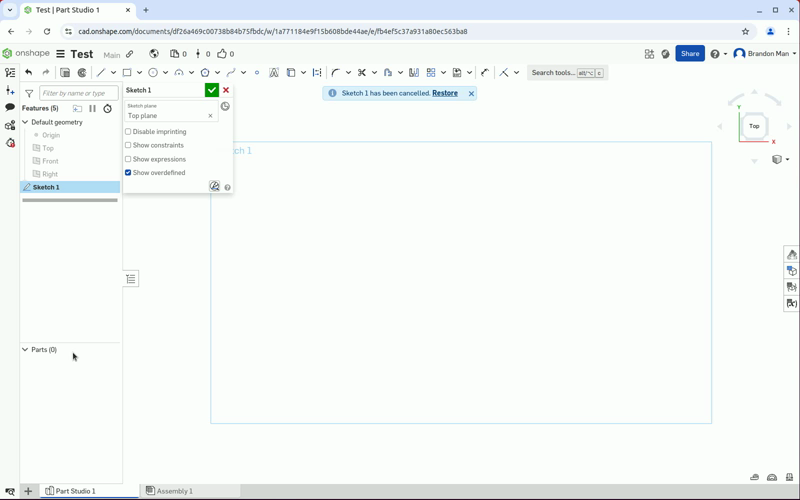
key(y)
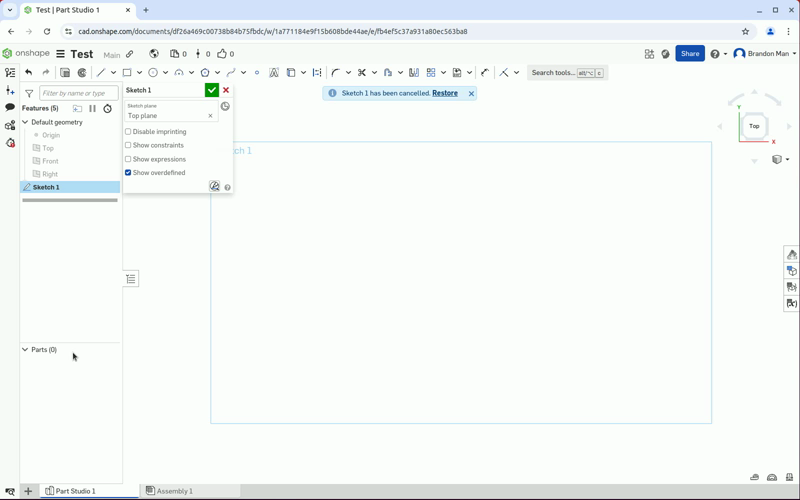
key(c)
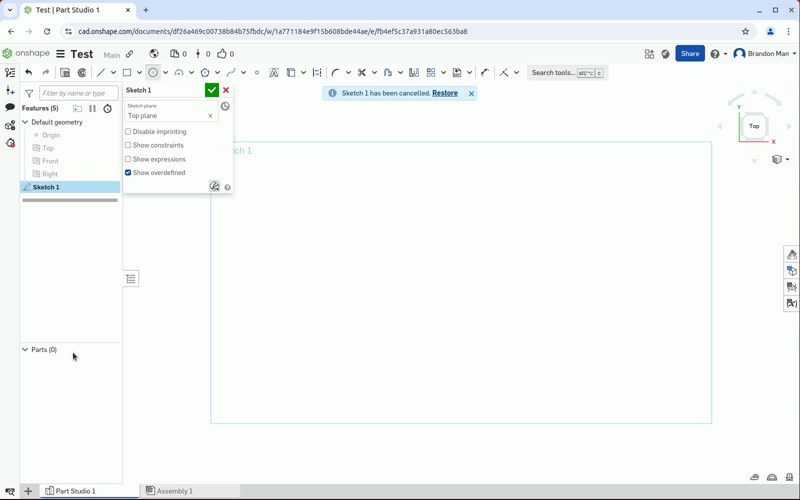
key_down(shift)
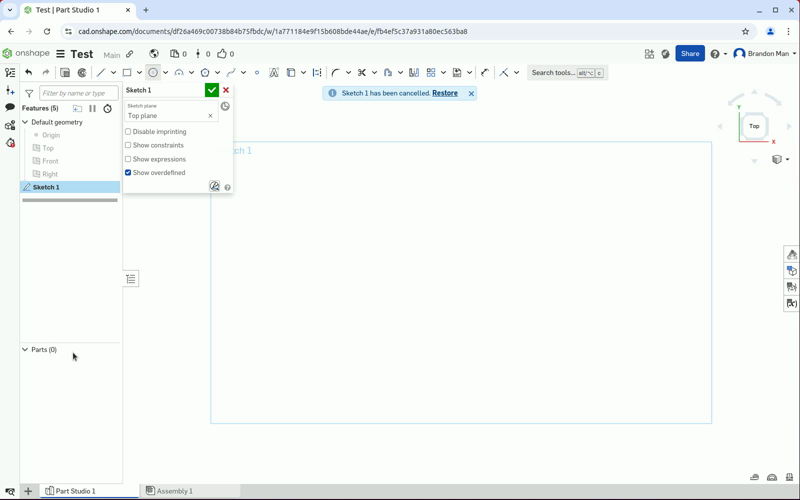
mouse_move(461, 282)
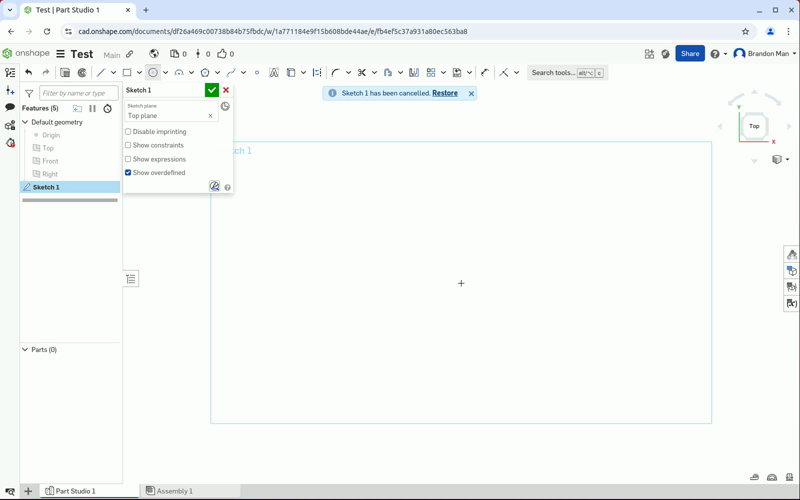
click(461, 282)
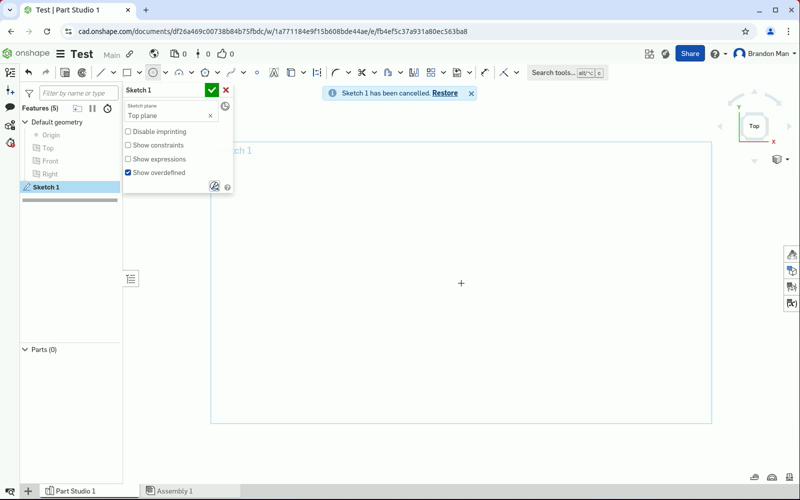
key_up(shift)
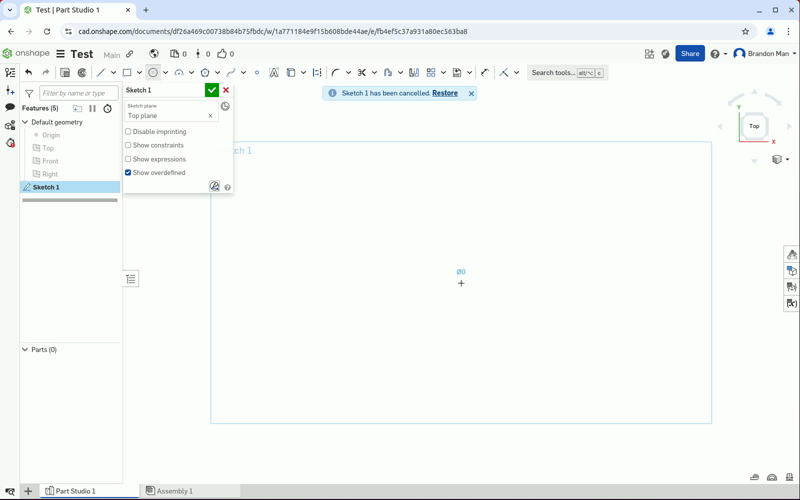
mouse_move(470, 282)
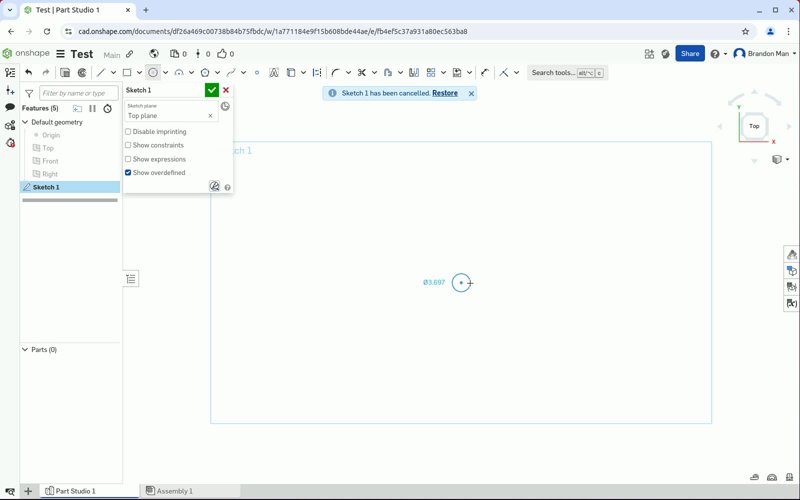
click(470, 282)
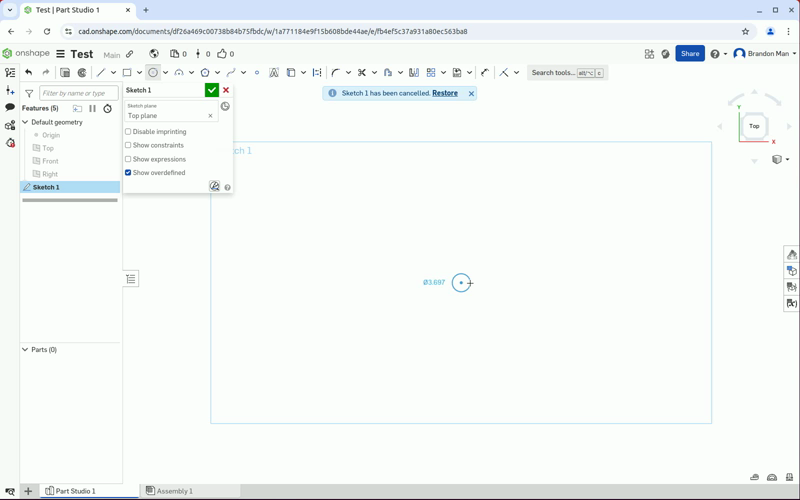
key(esc)
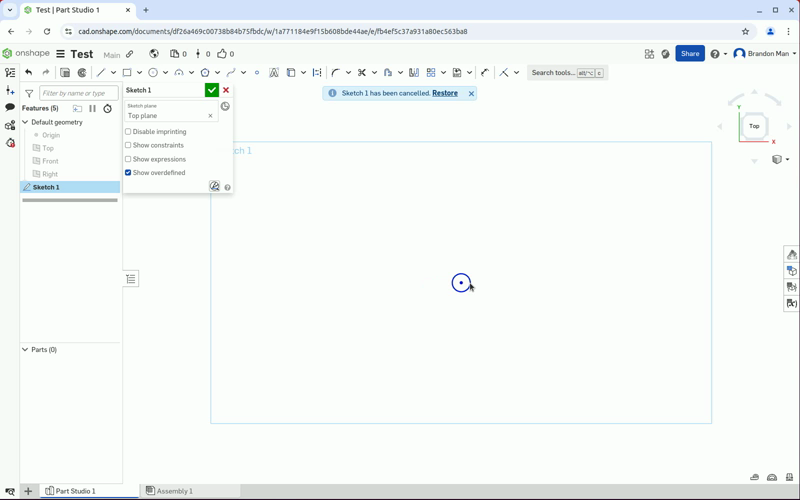
mouse_move(465, 280)
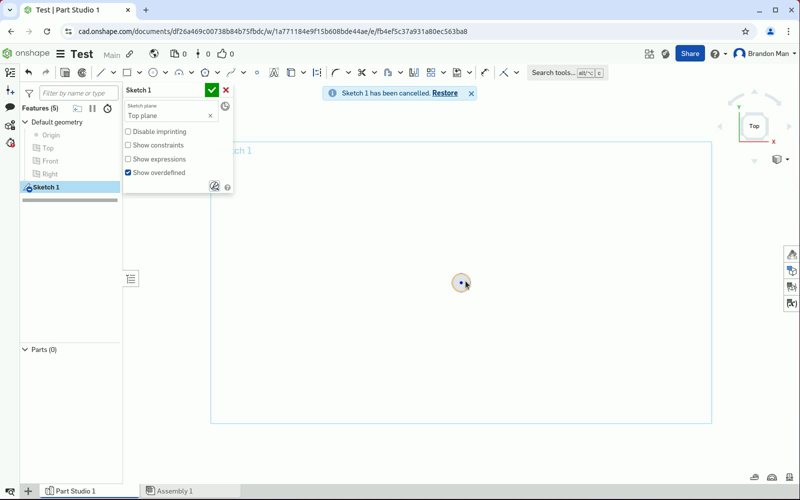
scroll(6)
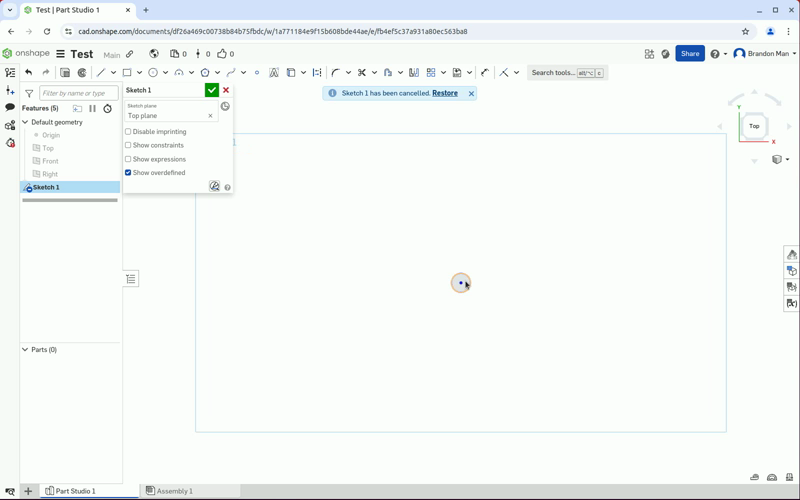
scroll(6)
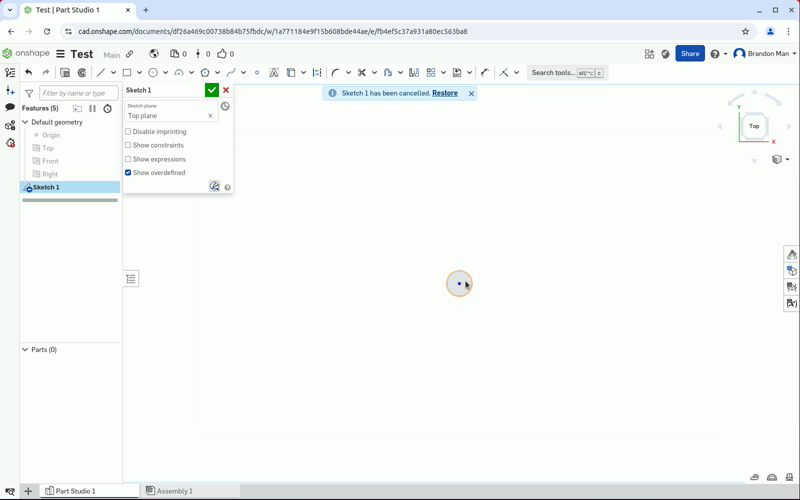
scroll(6)
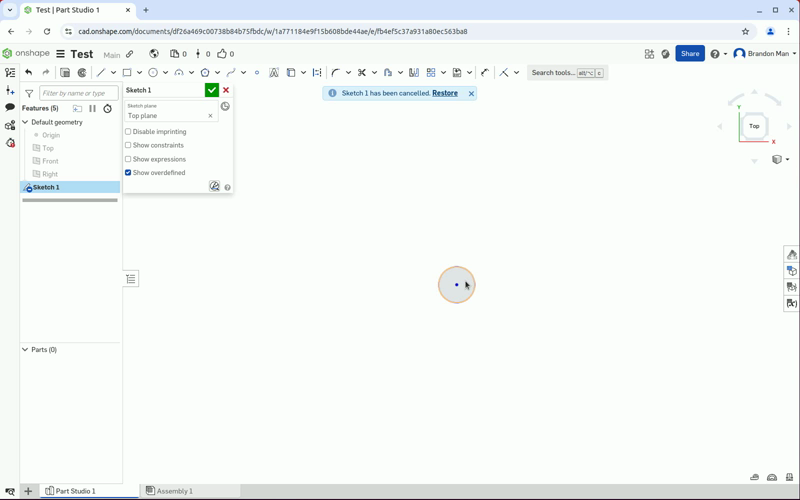
scroll(6)
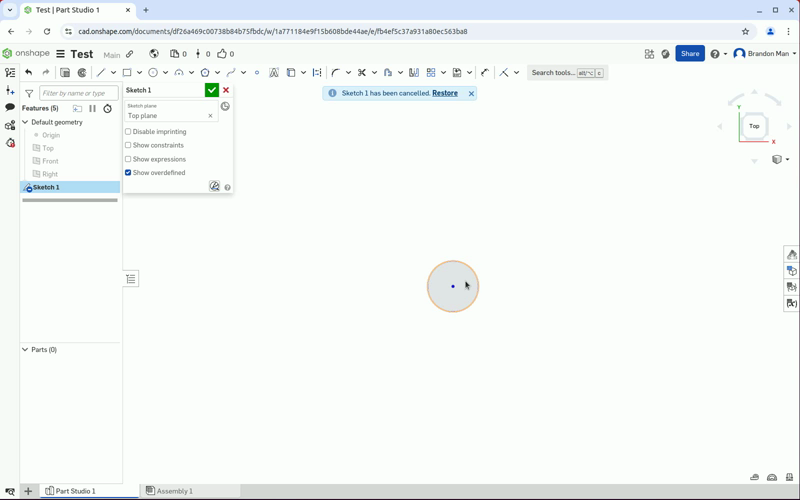
scroll(6)
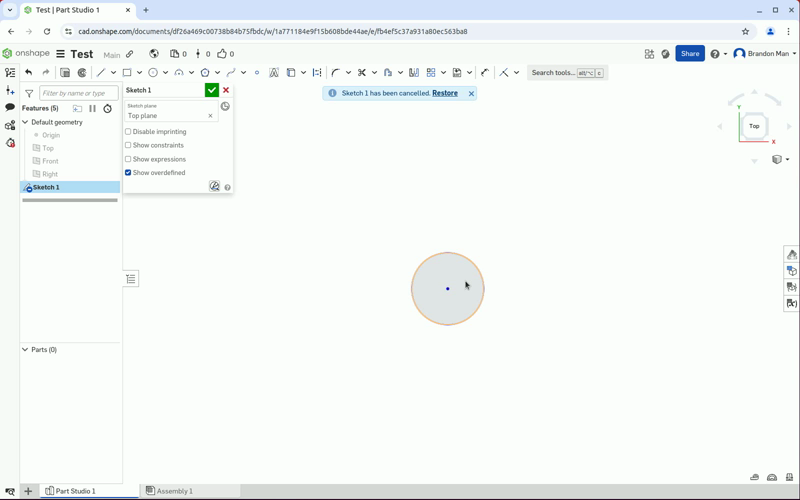
scroll(6)
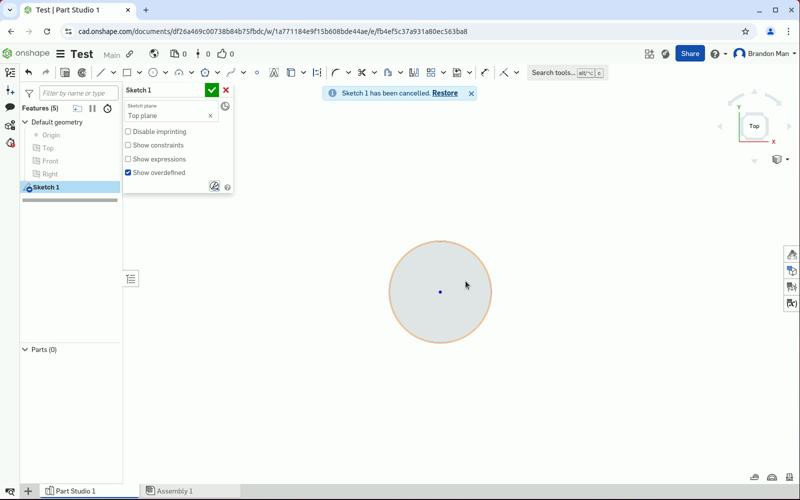
scroll(6)
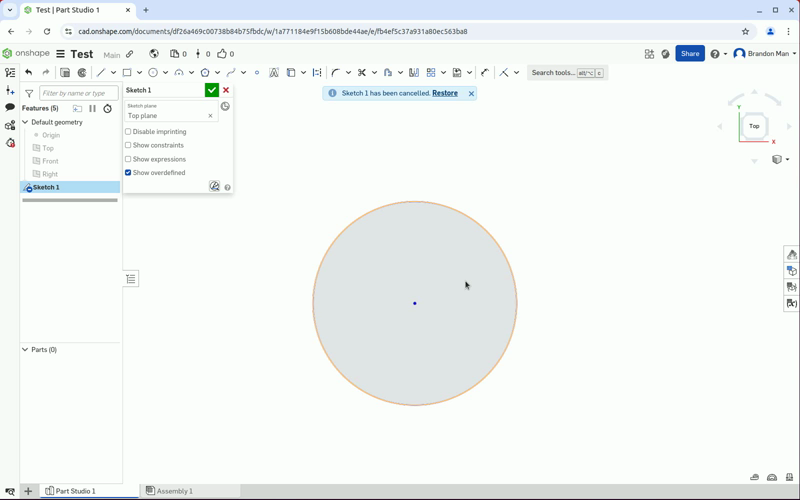
click(465, 280)
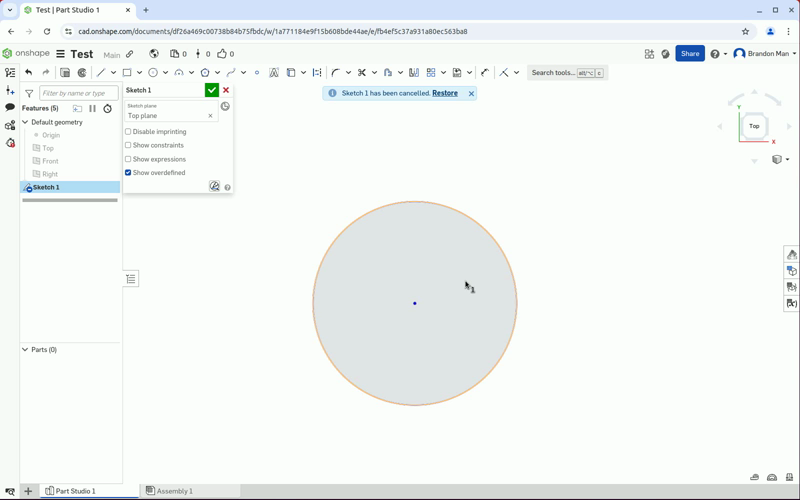
scroll(-6)
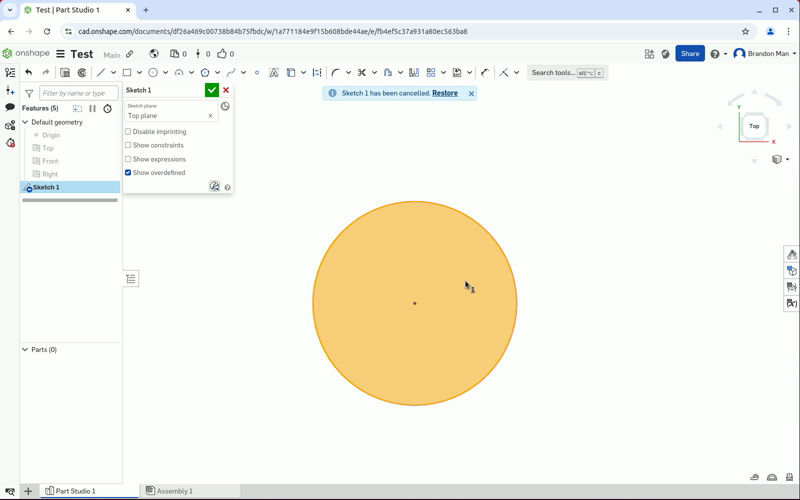
scroll(-6)
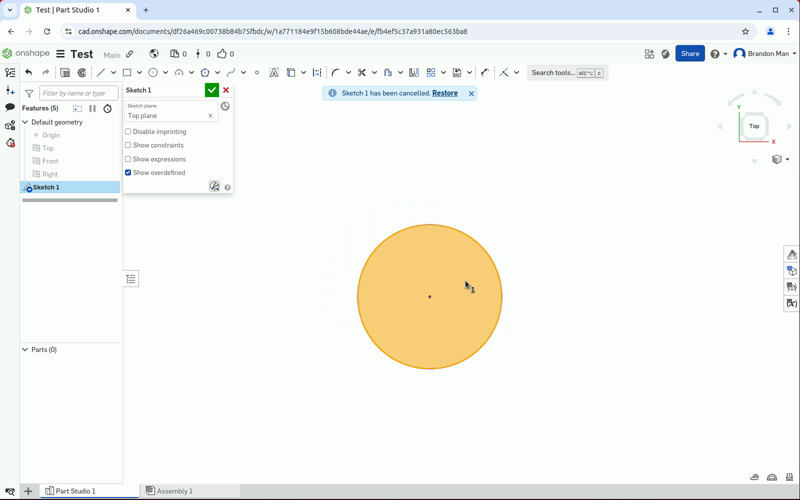
scroll(-6)
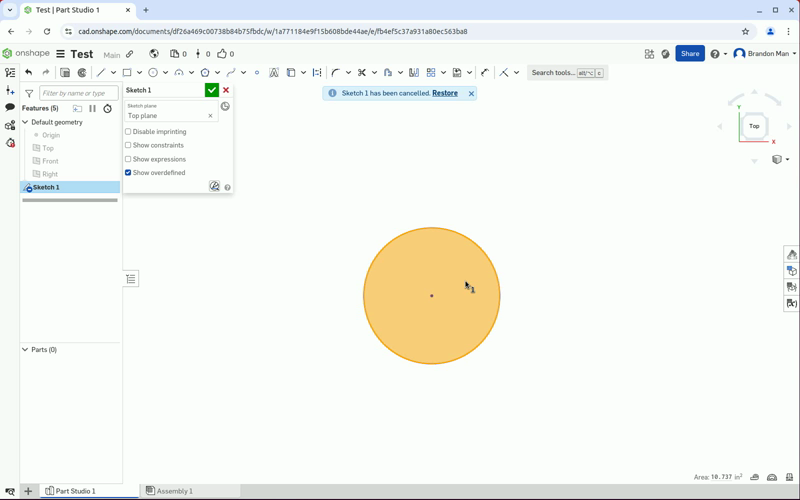
scroll(-6)
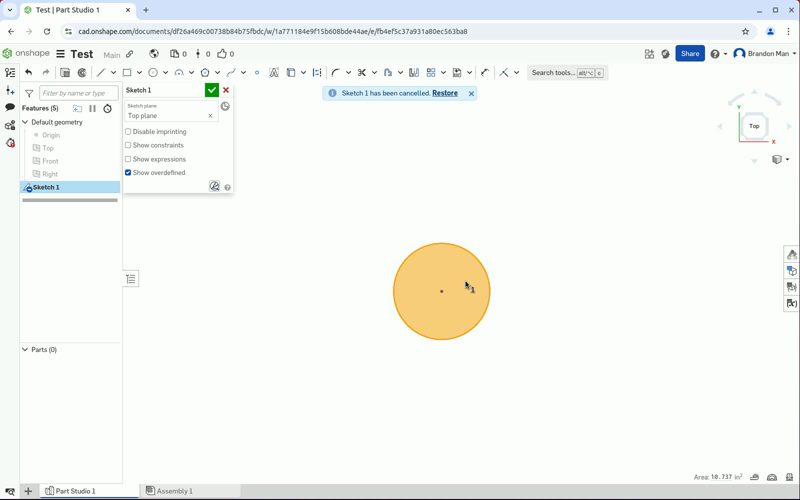
scroll(-6)
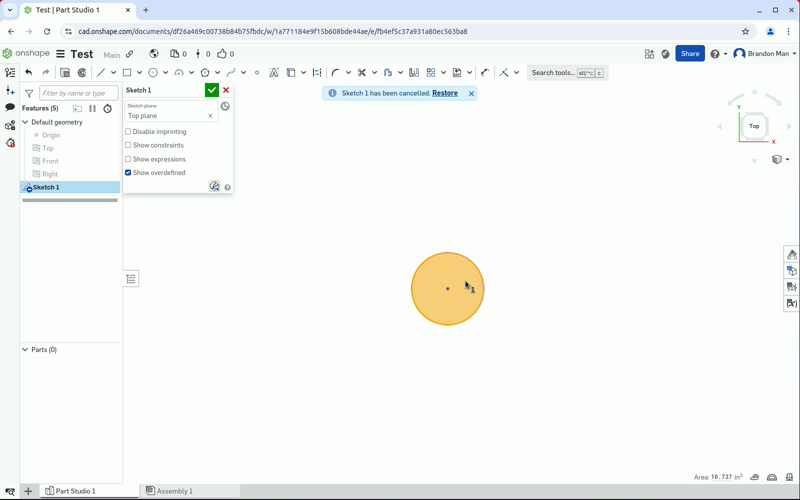
scroll(-6)
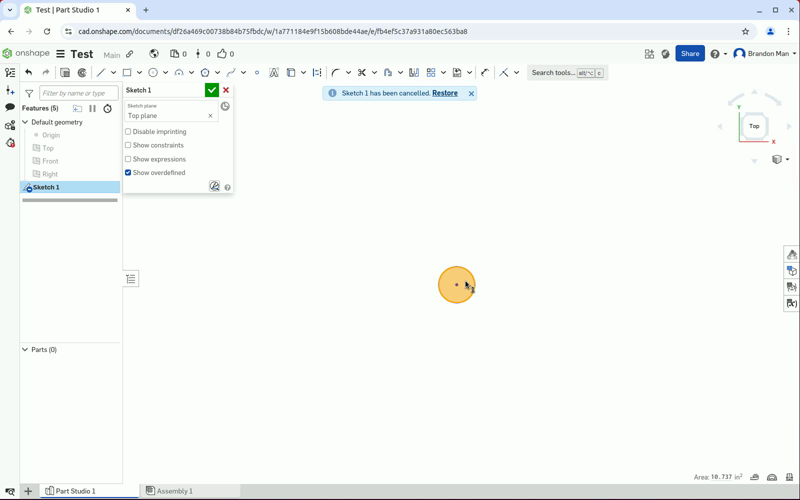
scroll(-6)
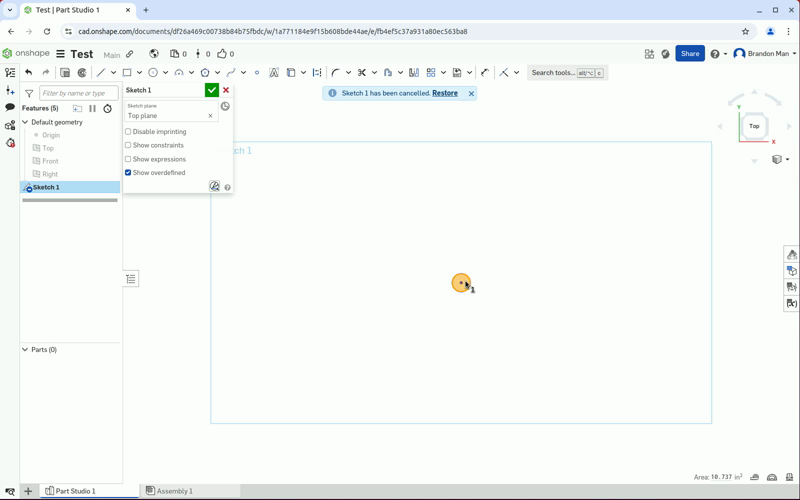
mouse_move(73, 352)
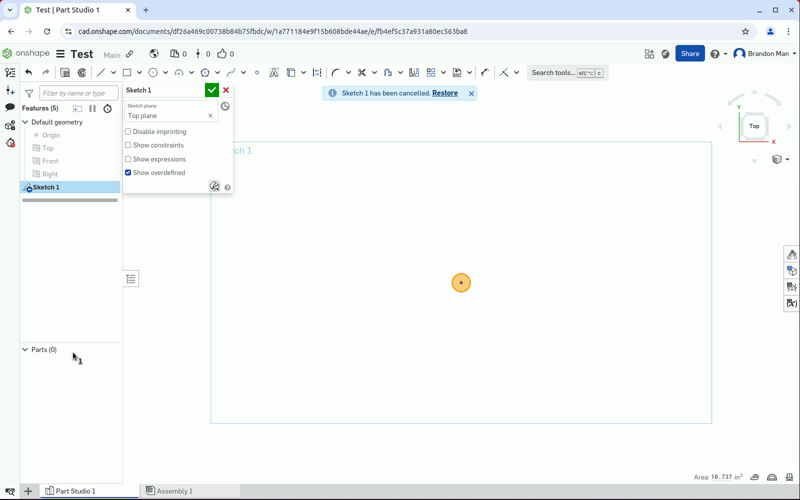
key(shift+y)
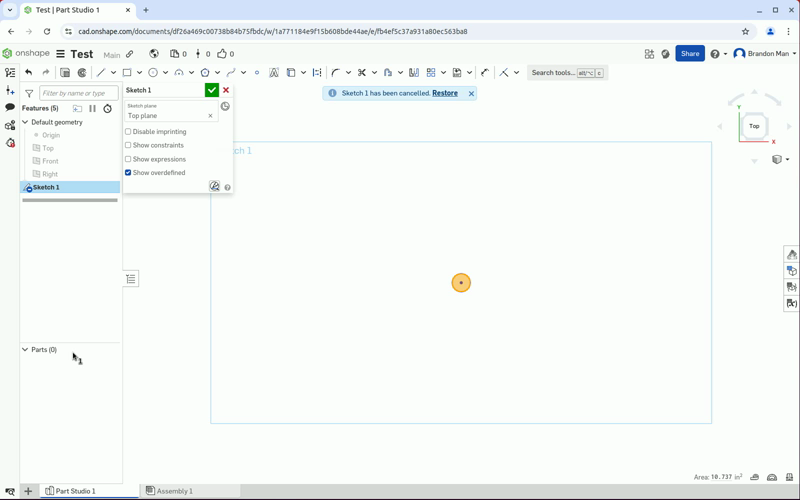
key(shift+e)
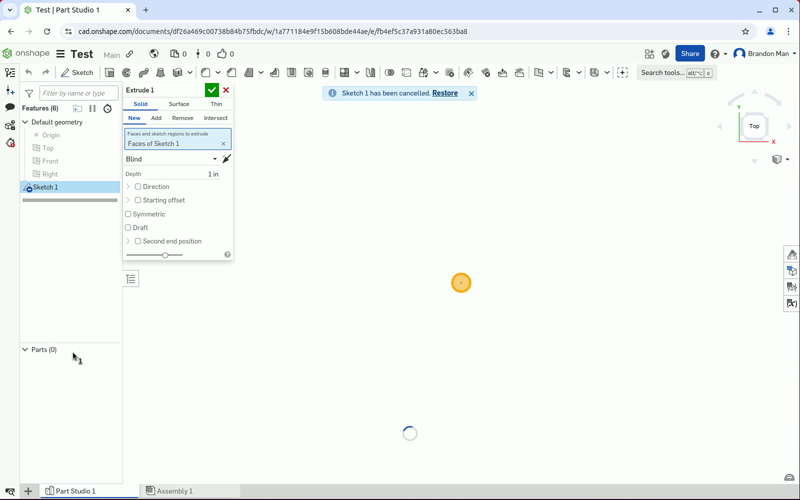
mouse_move(143, 106)
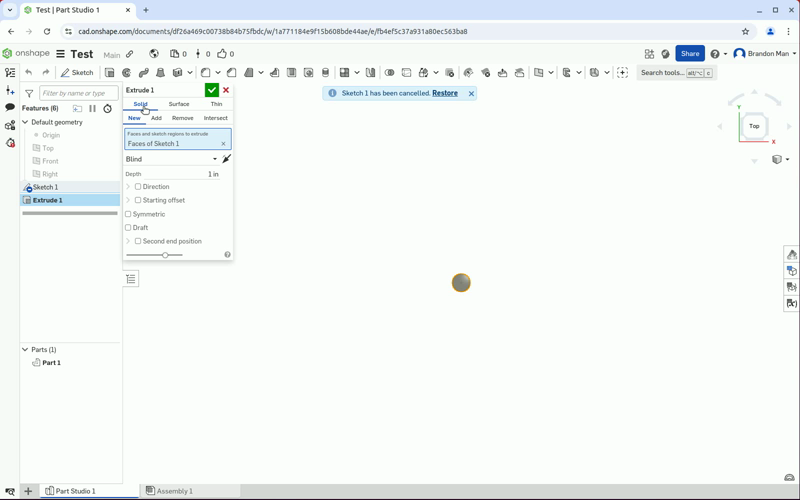
click(143, 106)
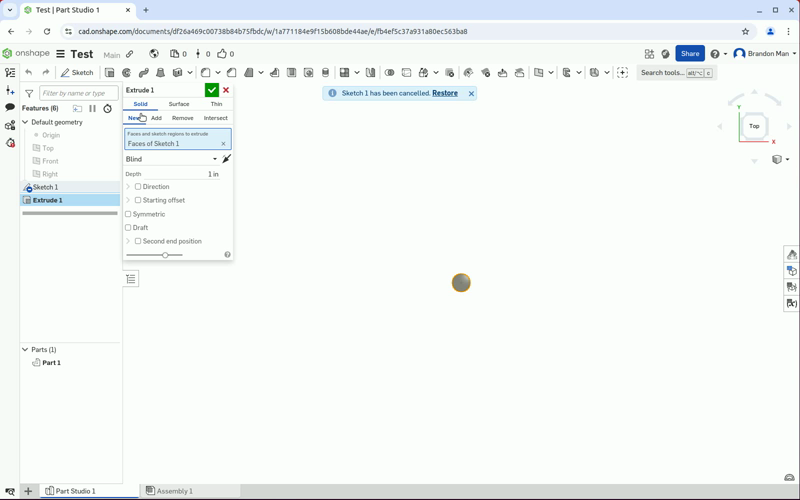
mouse_move(137, 120)
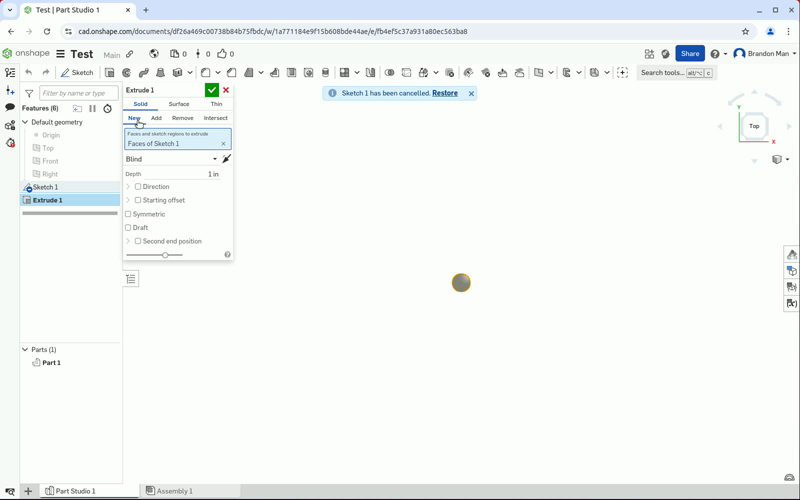
click(137, 120)
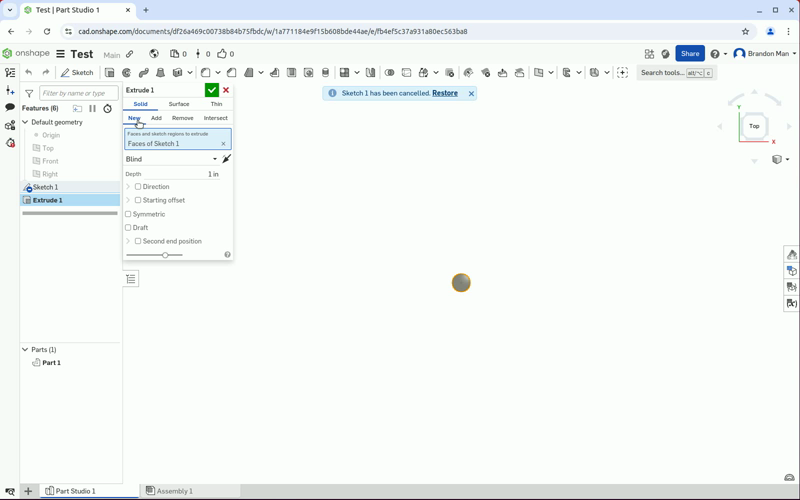
key(tab, 4)
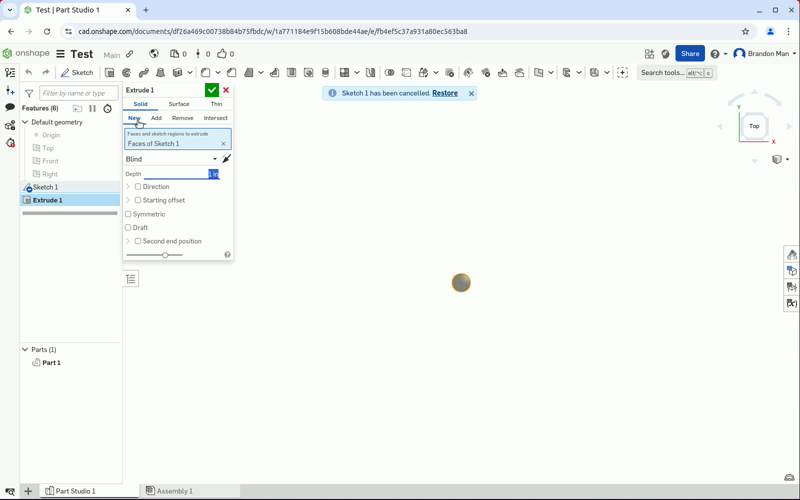
text(20.942)
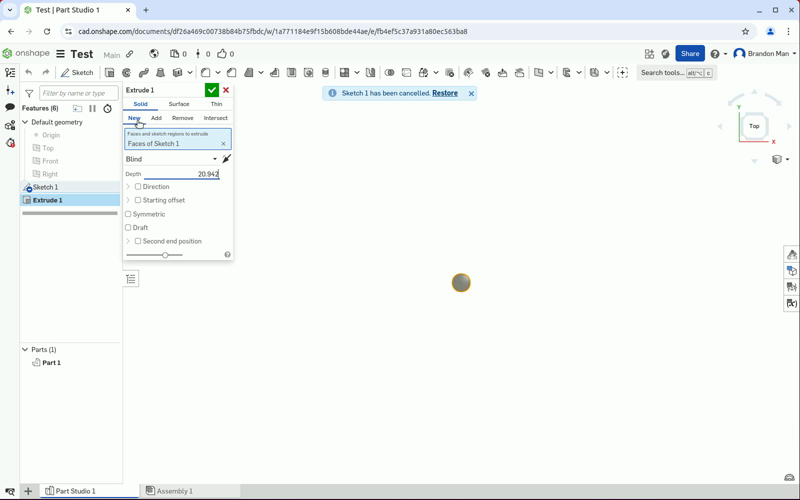
key(enter)
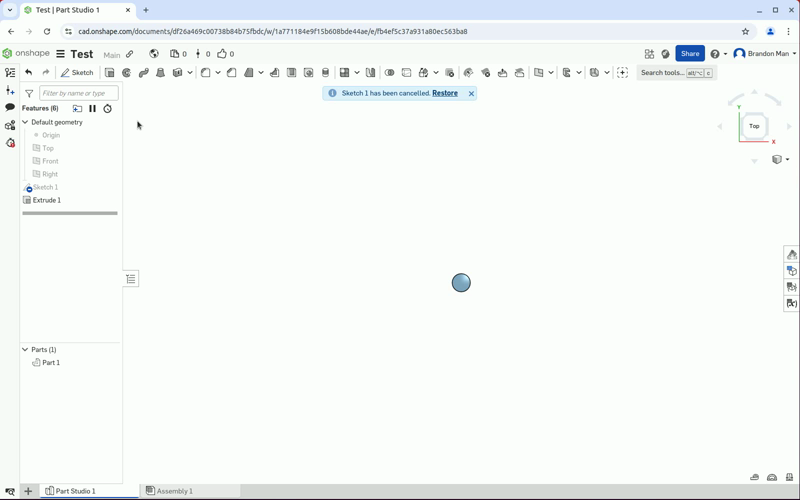
key(shift+h)
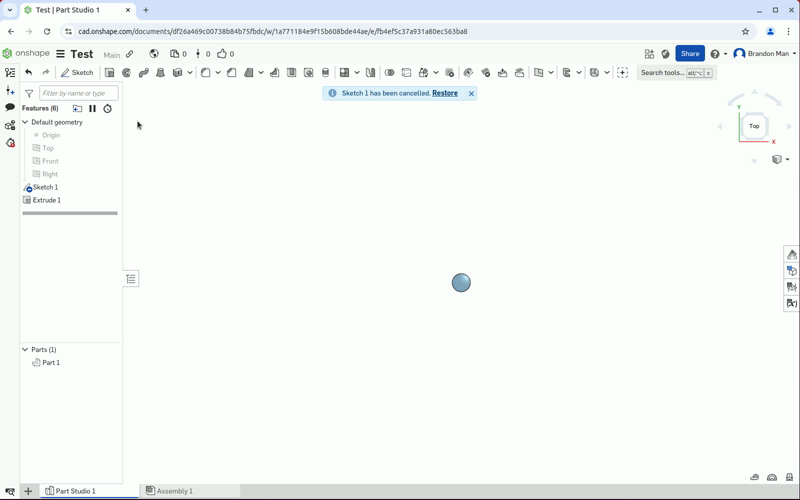
key(shift+h)
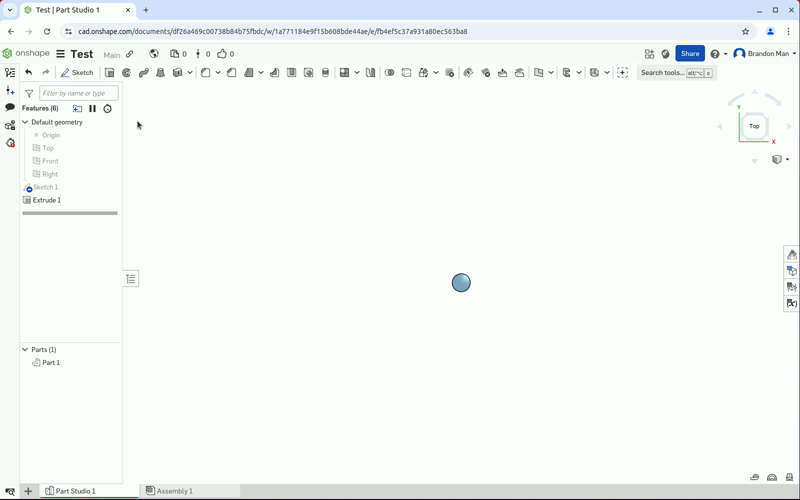
mouse_move(73, 189)
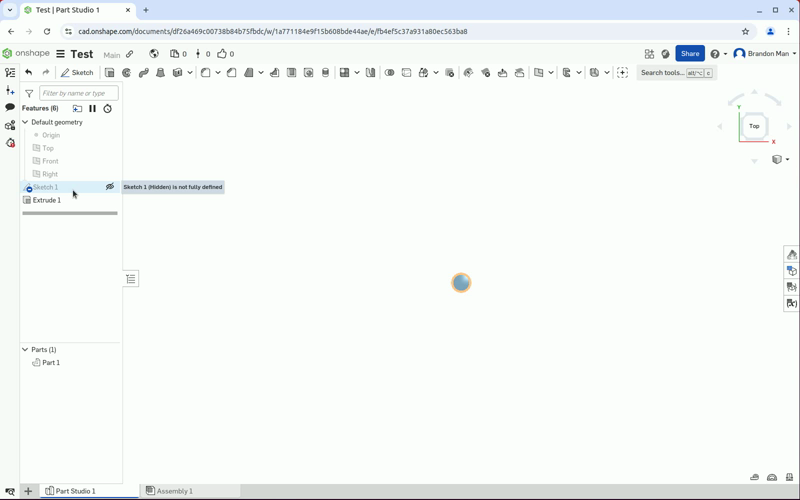
click(73, 189)
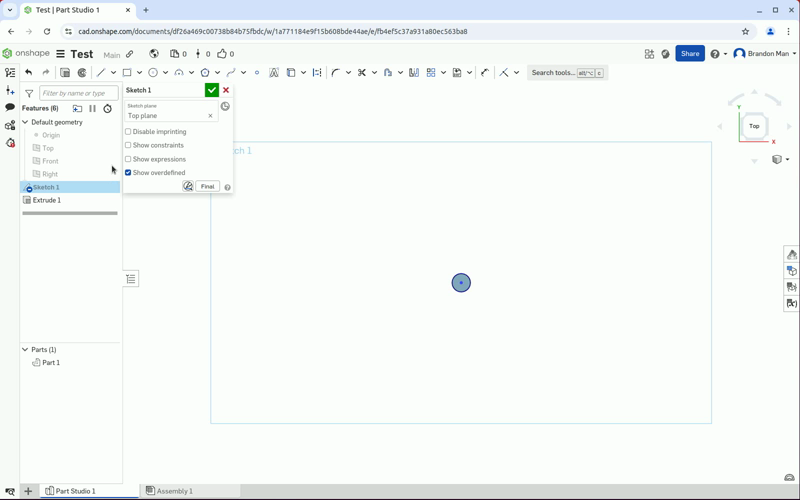
mouse_move(229, 92)
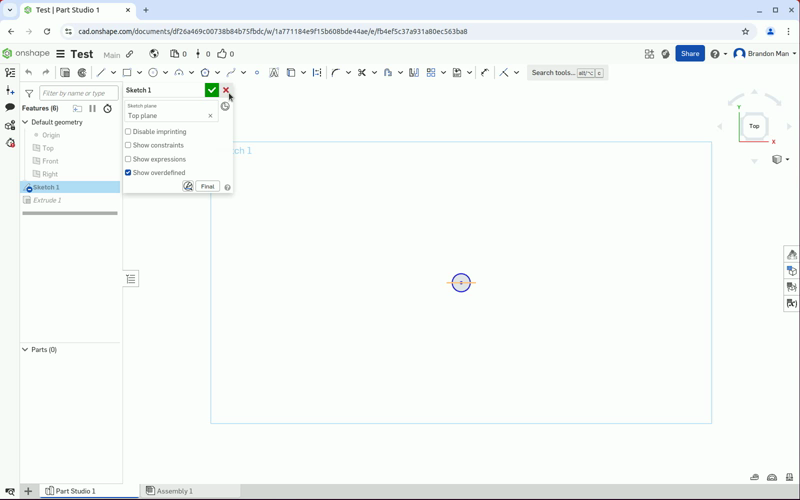
click(229, 92)
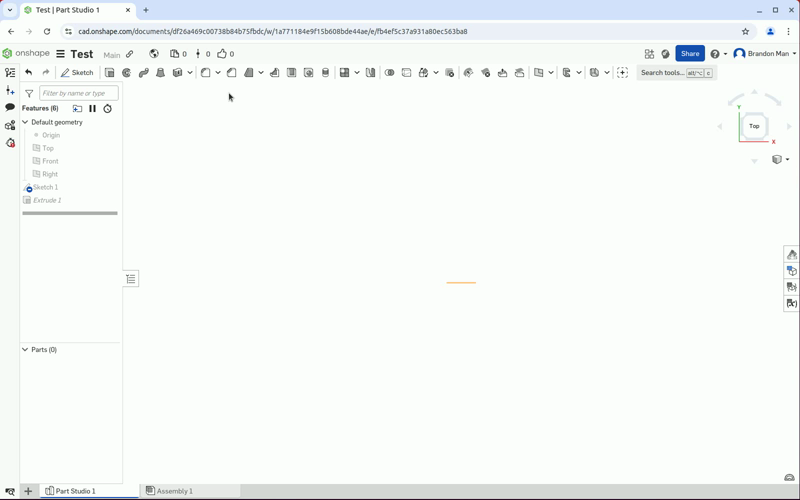
mouse_move(541, 75)
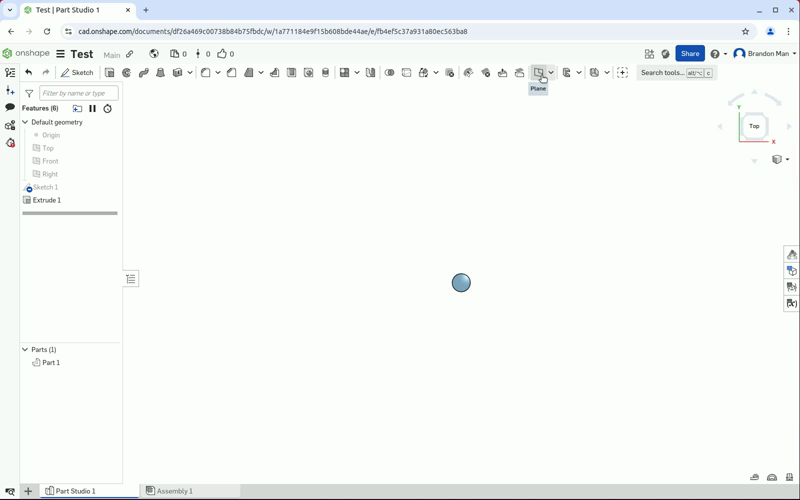
click(541, 75)
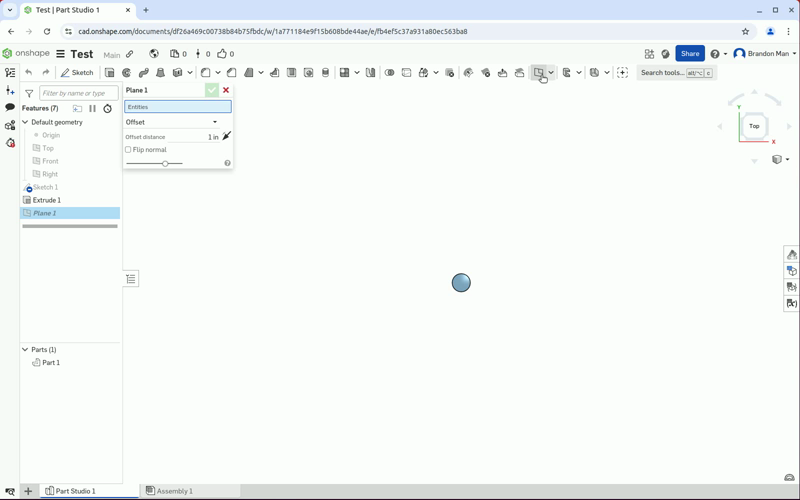
mouse_move(73, 150)
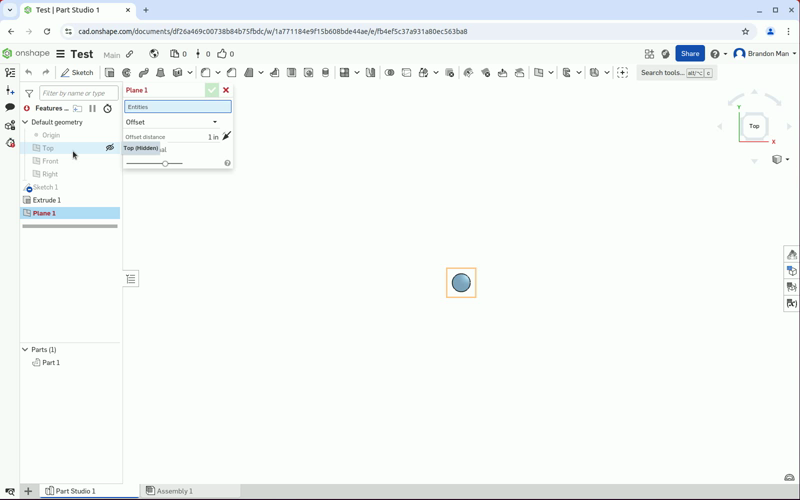
click(73, 150)
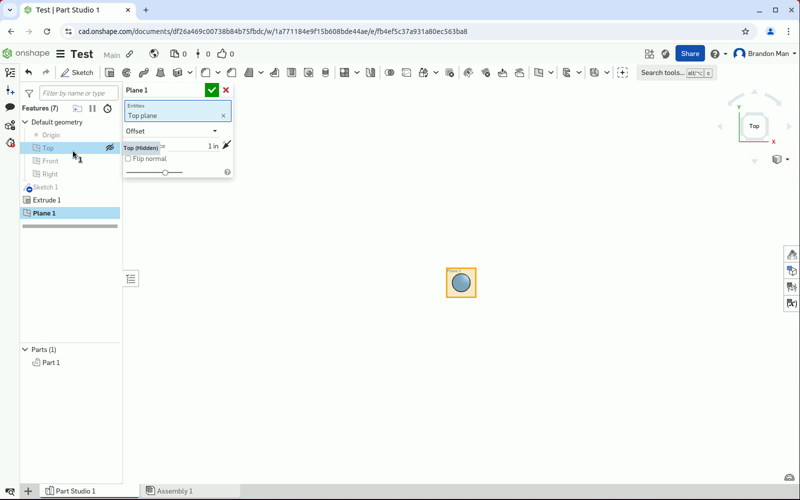
key(tab, 2)
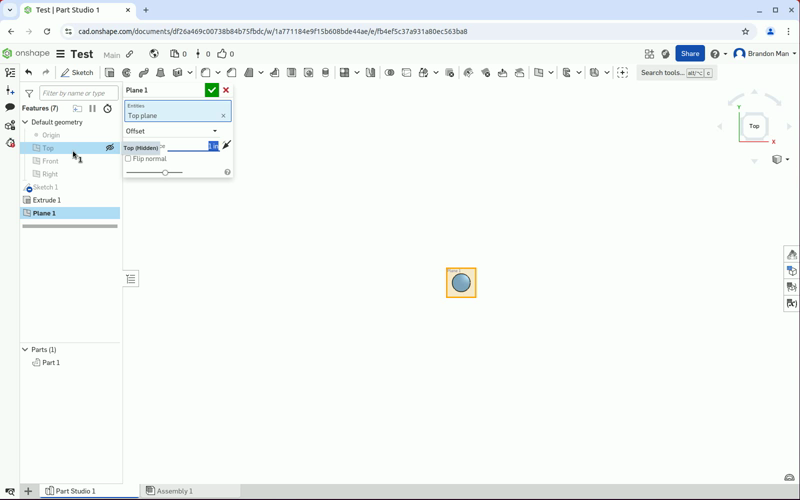
text(20.951)
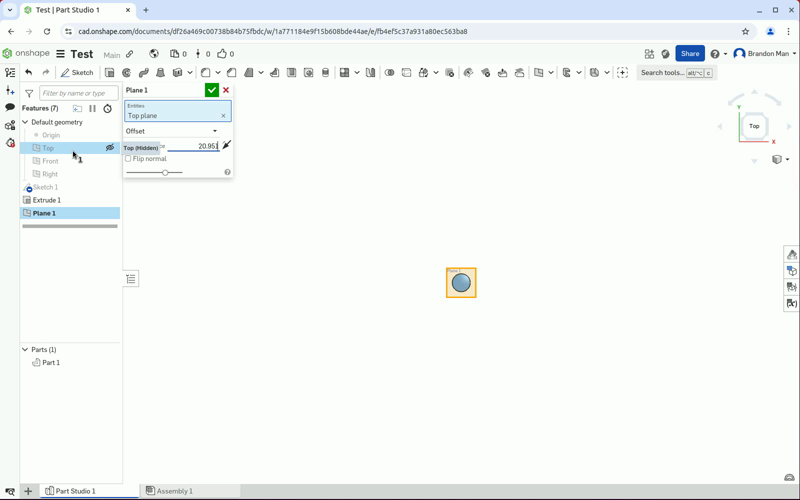
key(enter, 2)
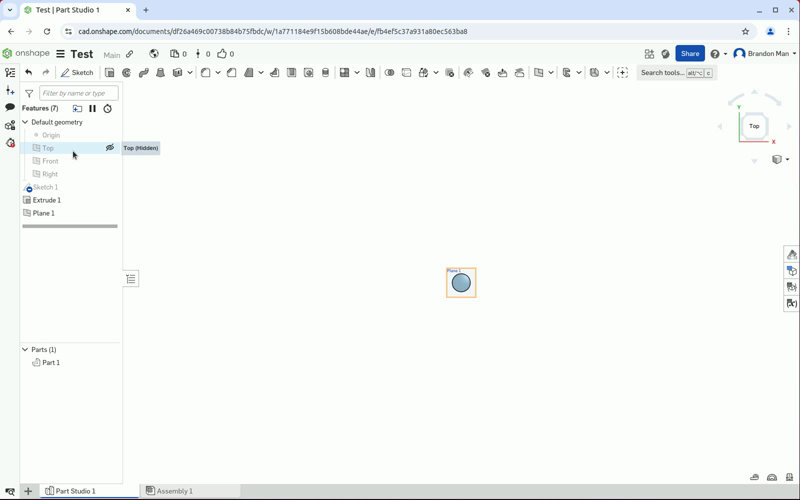
key(shift+s)
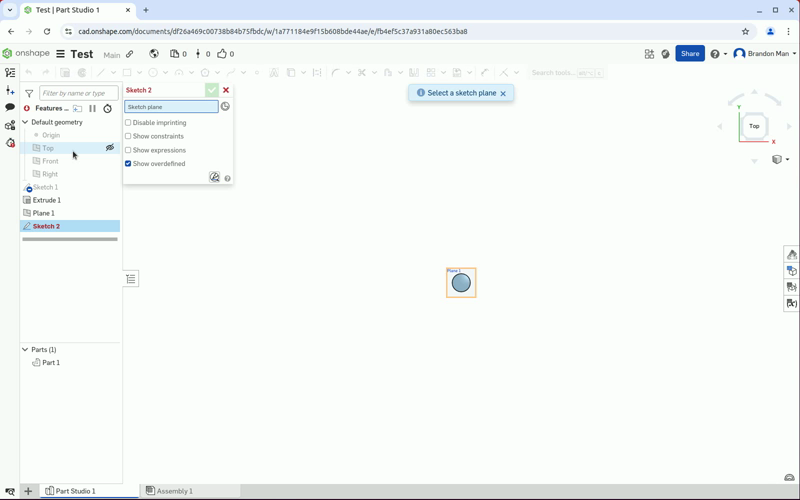
mouse_move(73, 215)
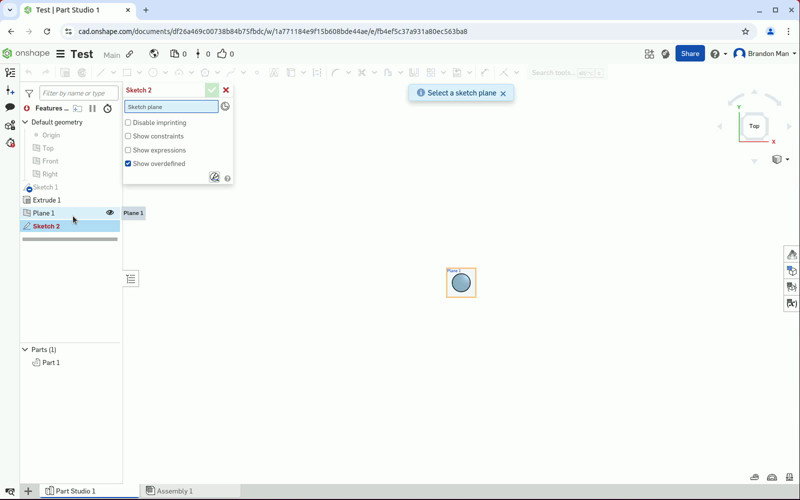
click(73, 215)
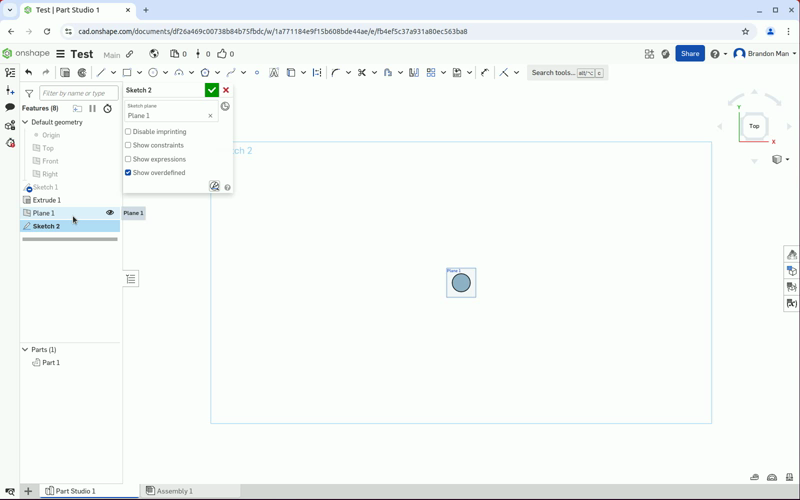
mouse_move(73, 352)
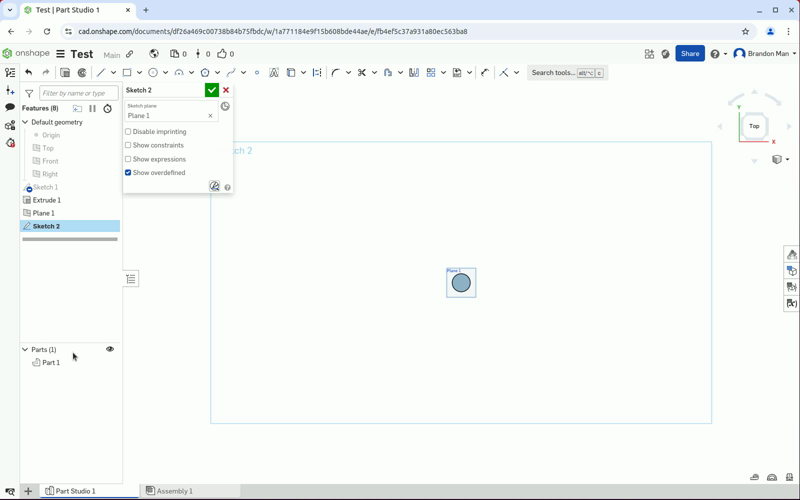
key(y)
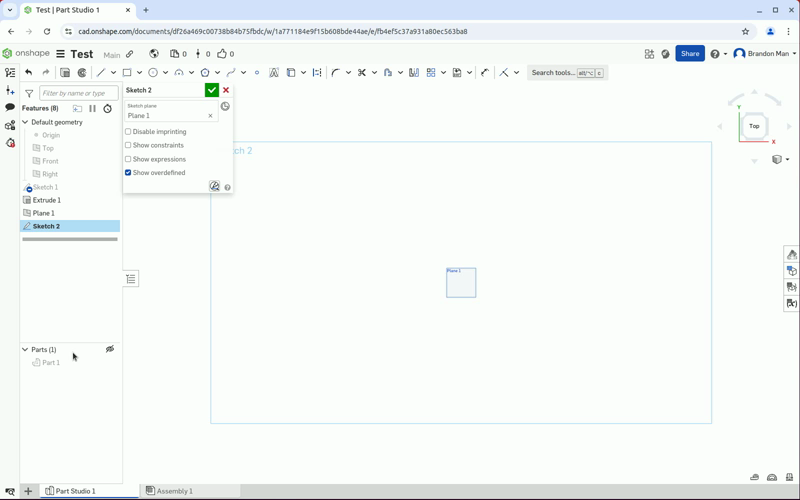
key(c)
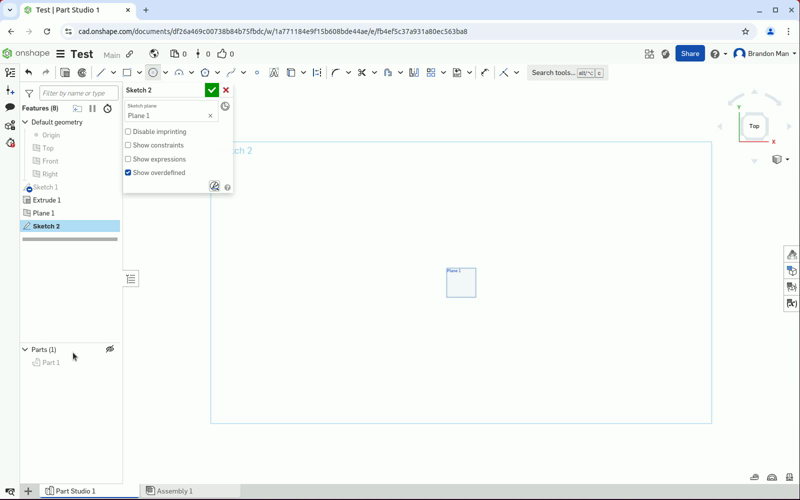
key_down(shift)
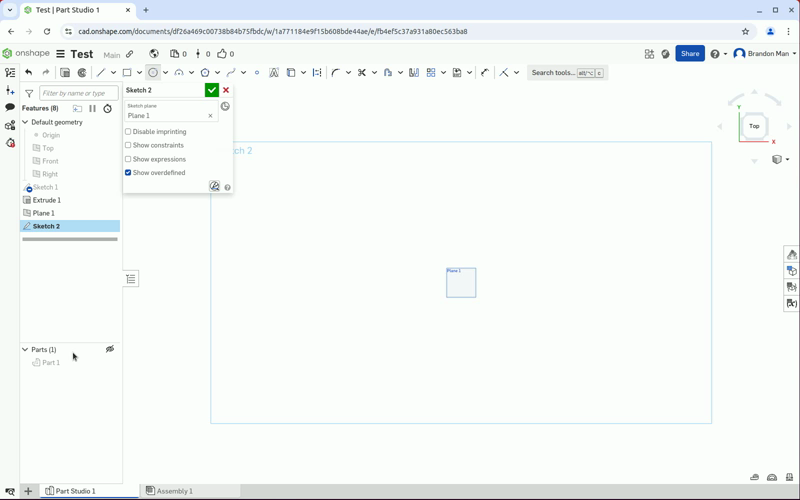
mouse_move(460, 282)
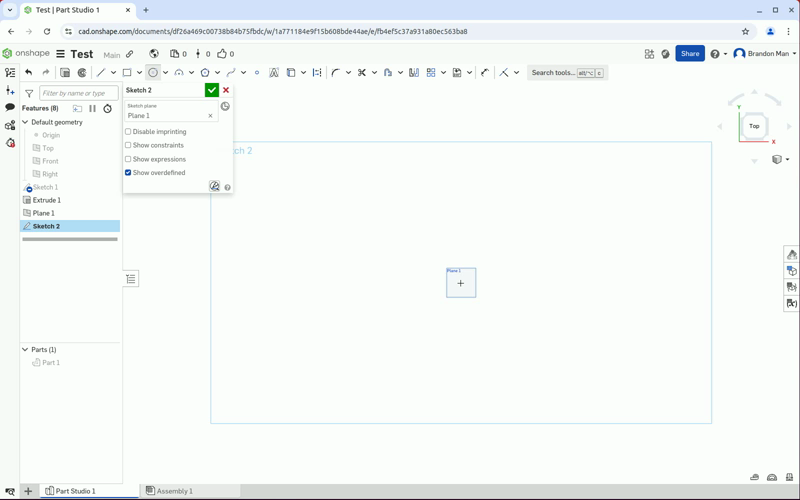
click(460, 282)
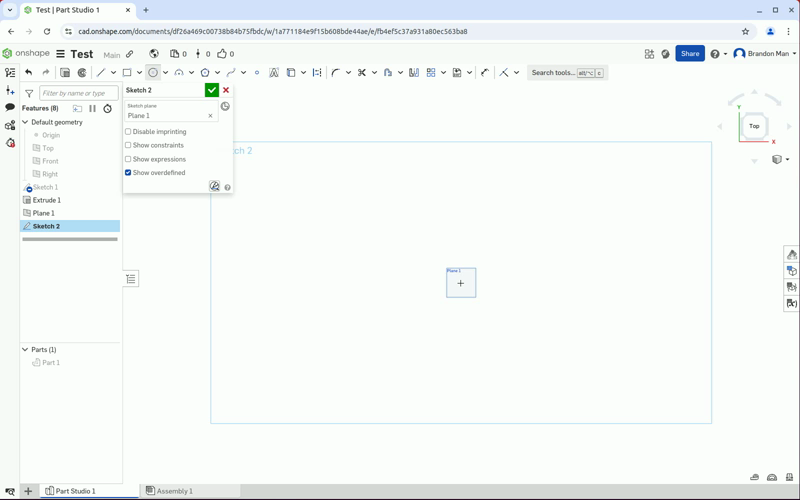
key_up(shift)
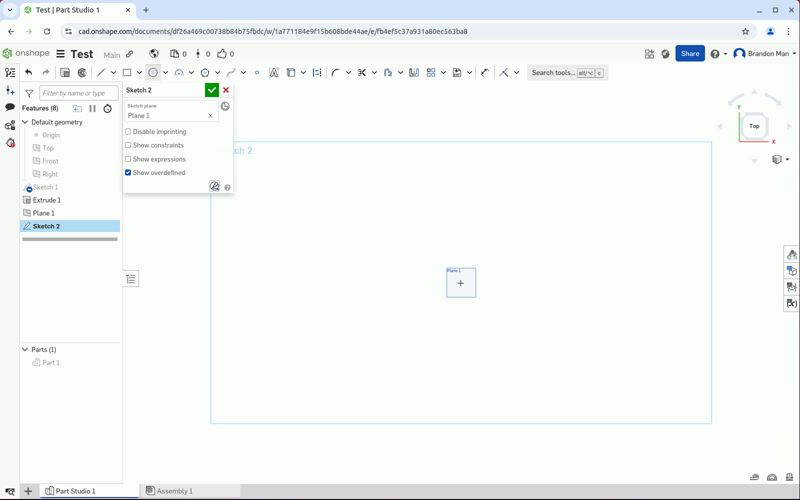
mouse_move(466, 282)
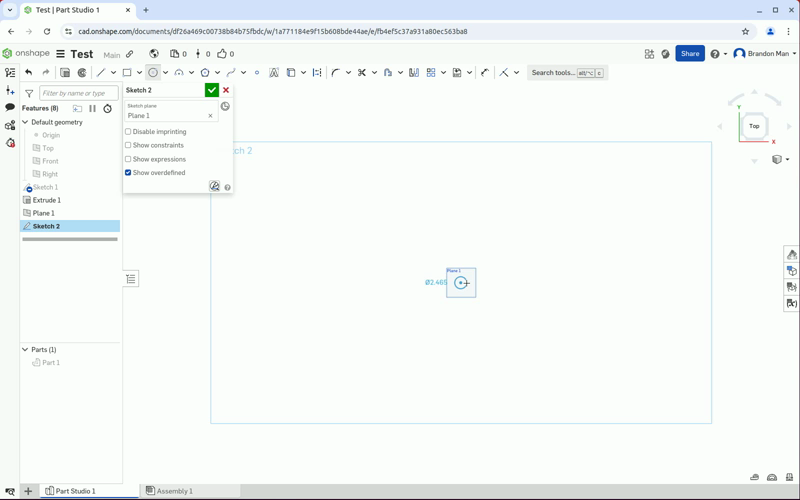
click(466, 282)
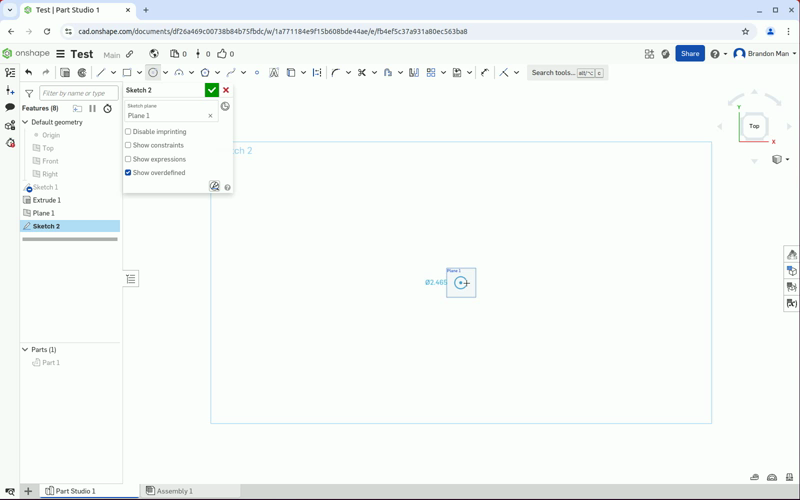
key(esc)
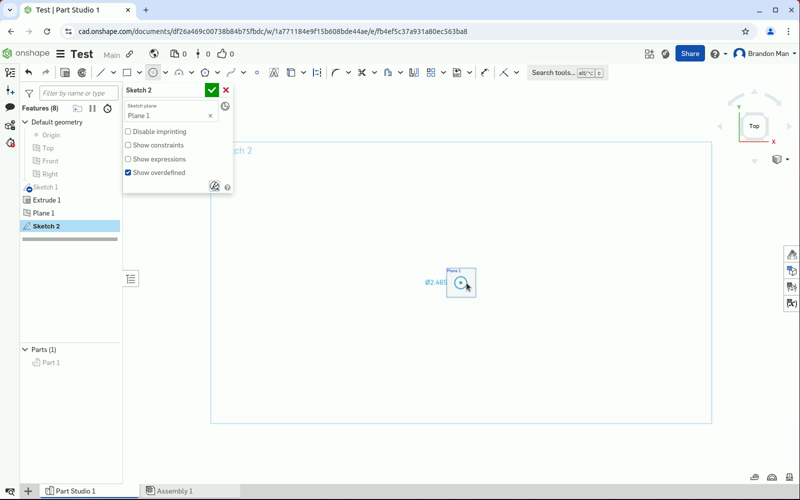
mouse_move(461, 279)
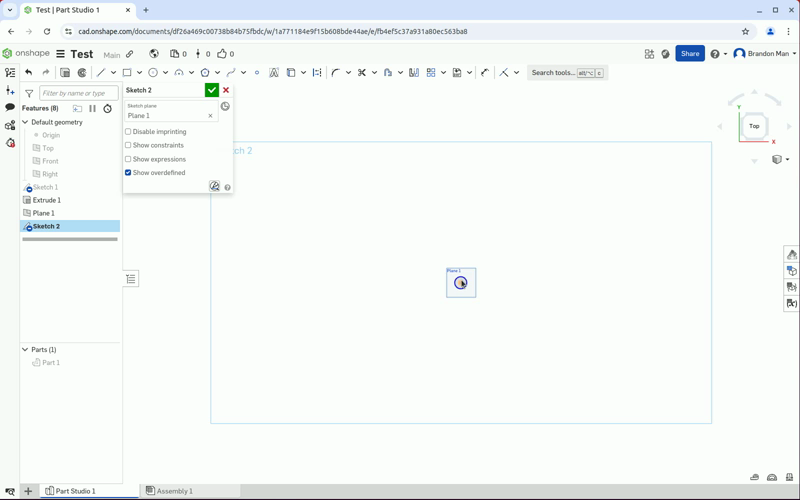
scroll(6)
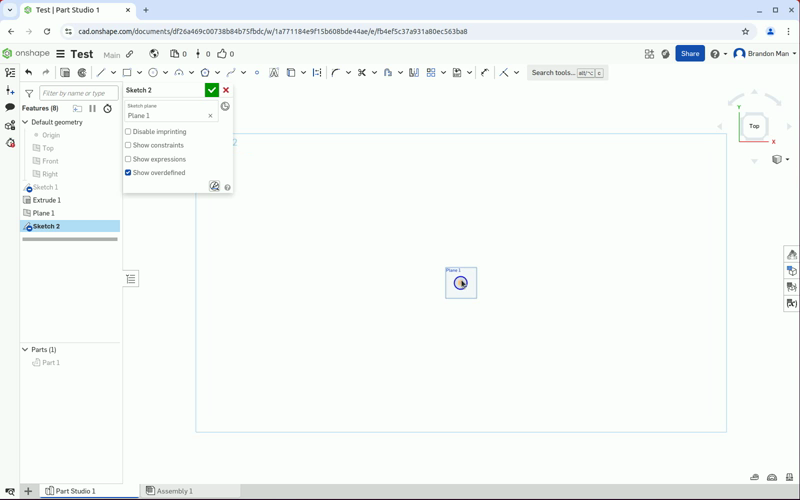
scroll(6)
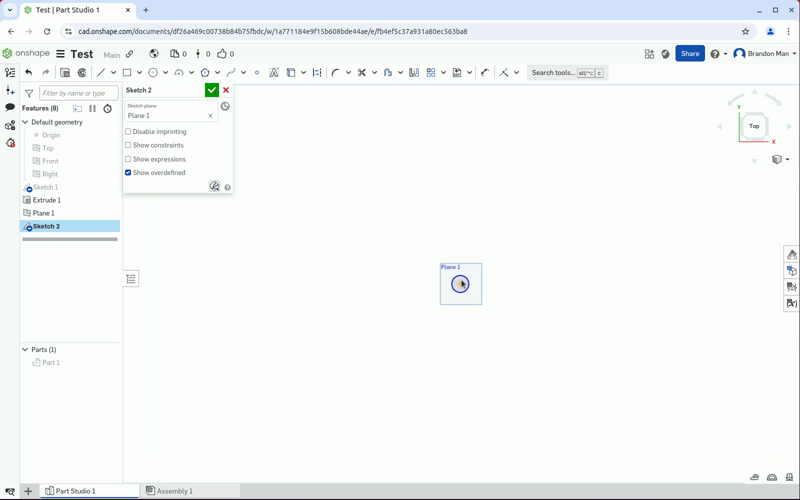
scroll(6)
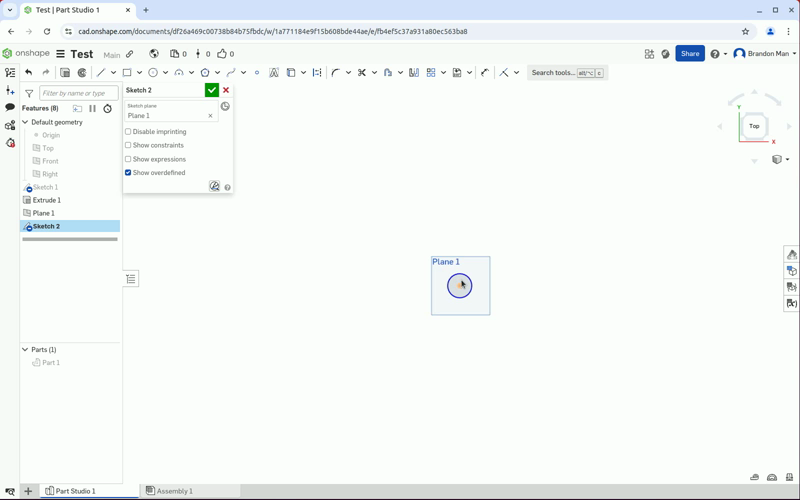
scroll(6)
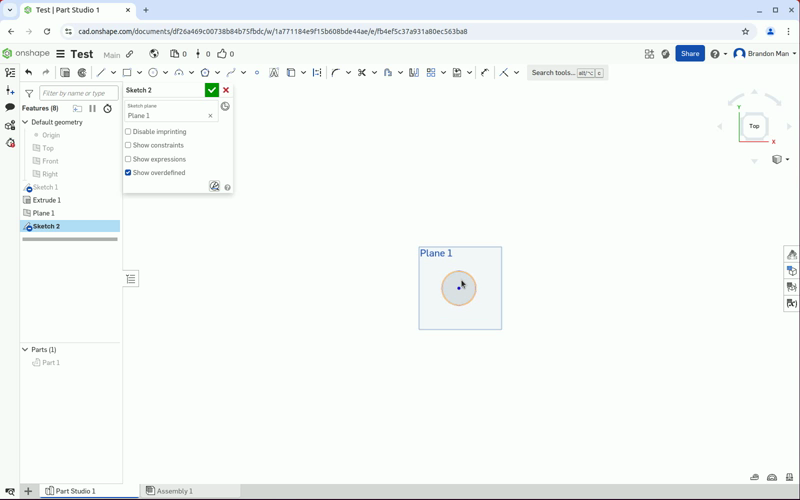
scroll(6)
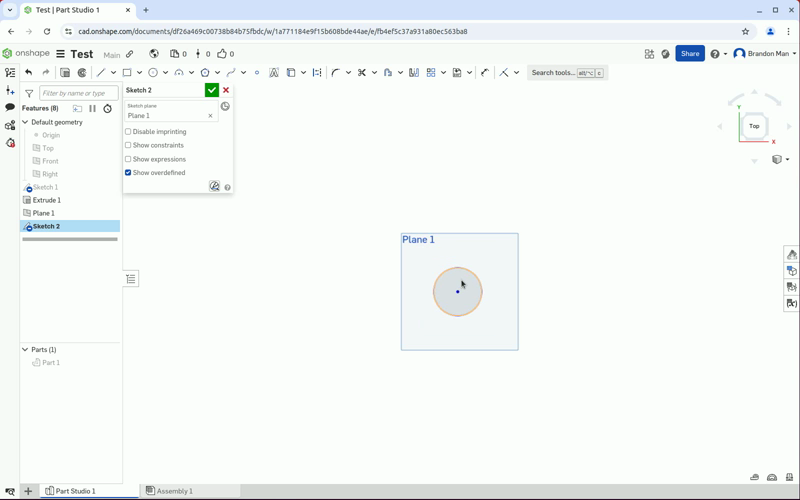
scroll(6)
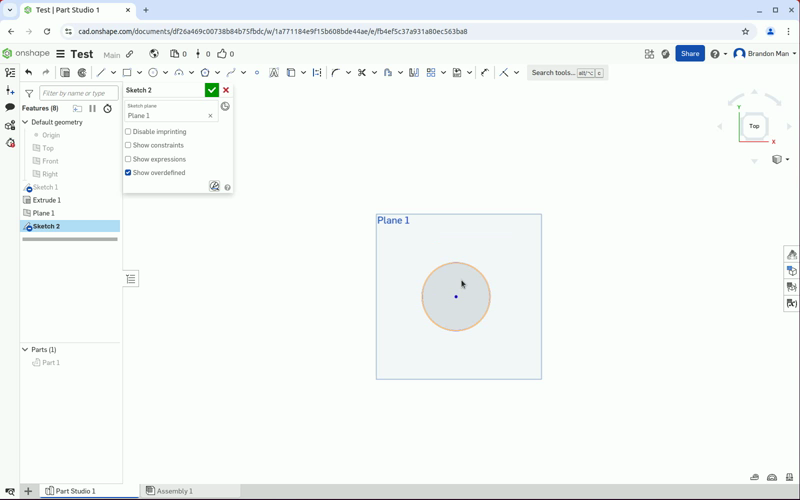
scroll(6)
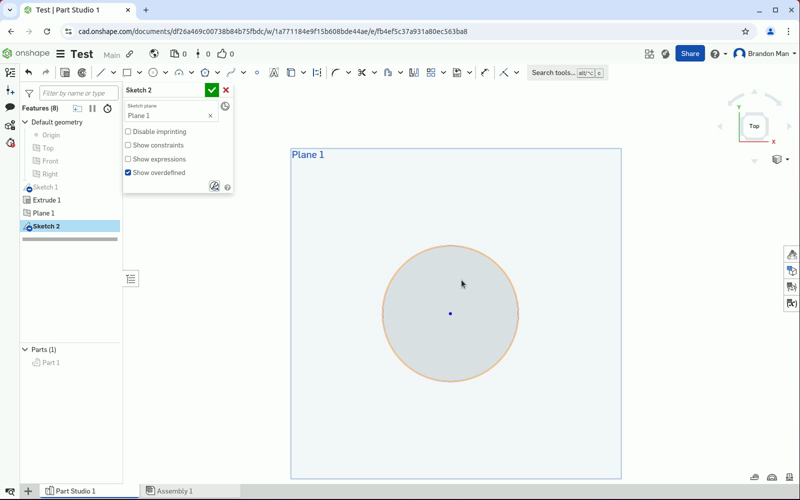
click(461, 279)
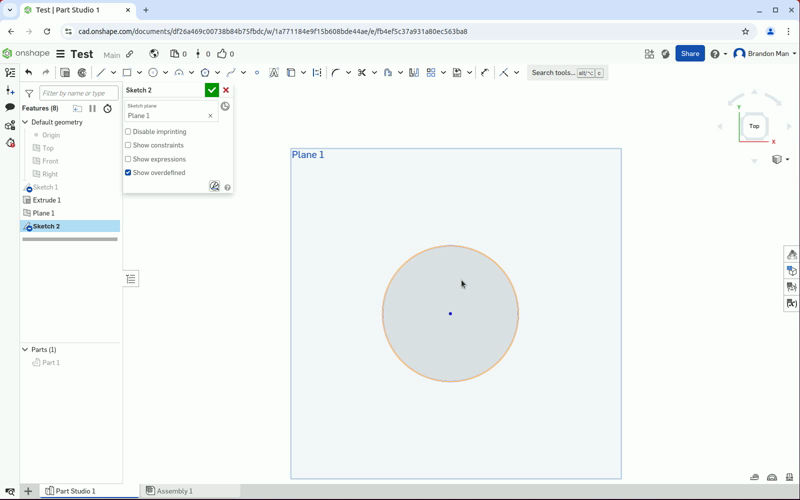
scroll(-6)
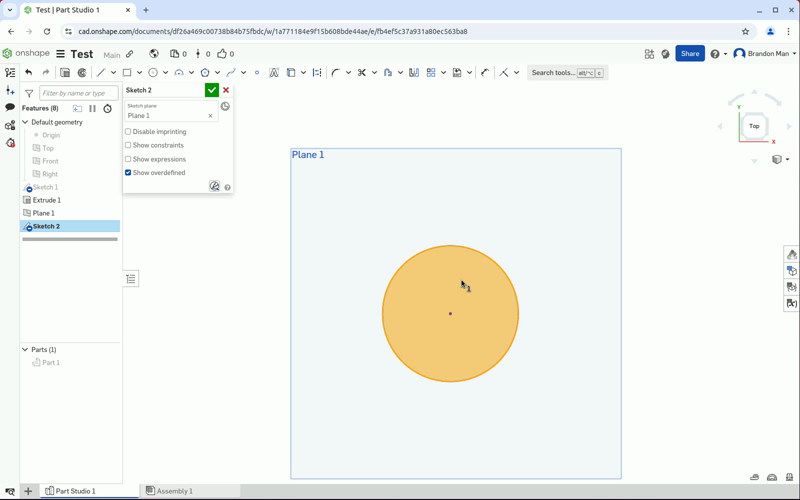
scroll(-6)
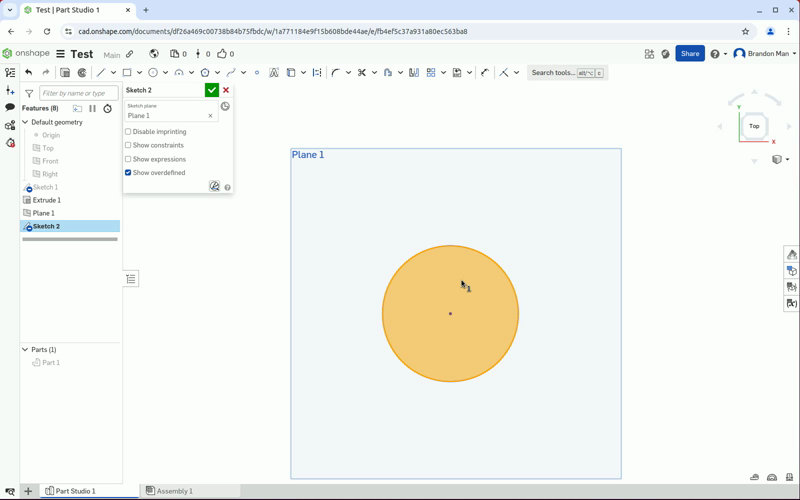
scroll(-6)
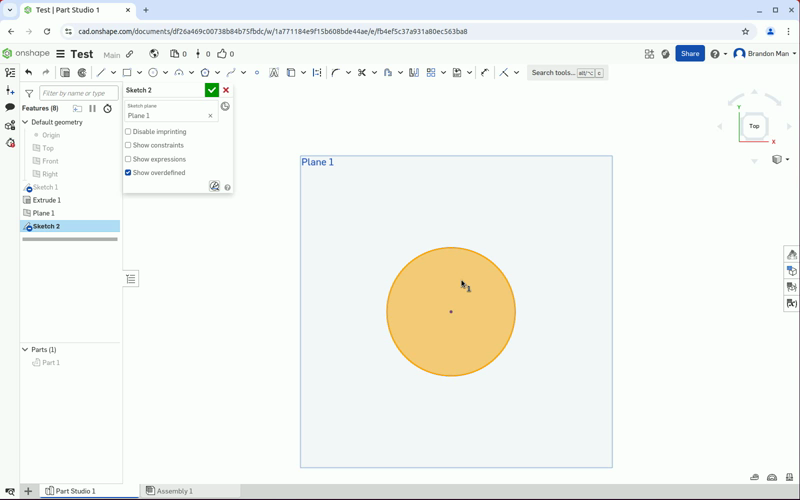
scroll(-6)
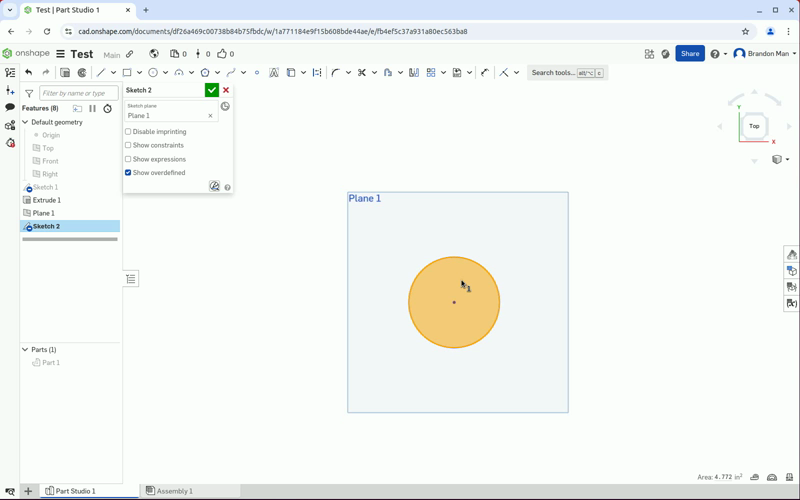
scroll(-6)
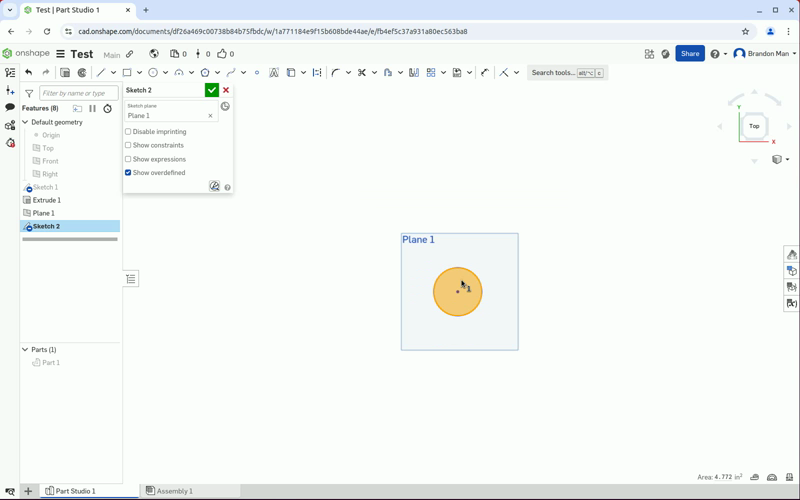
scroll(-6)
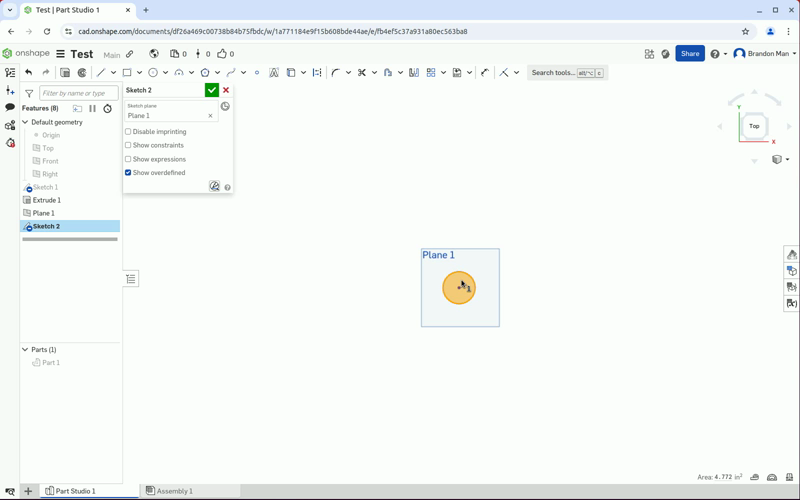
scroll(-6)
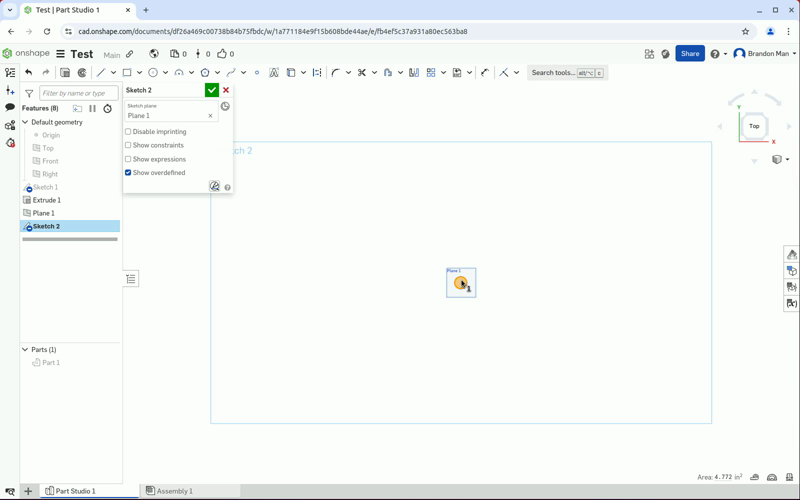
mouse_move(73, 352)
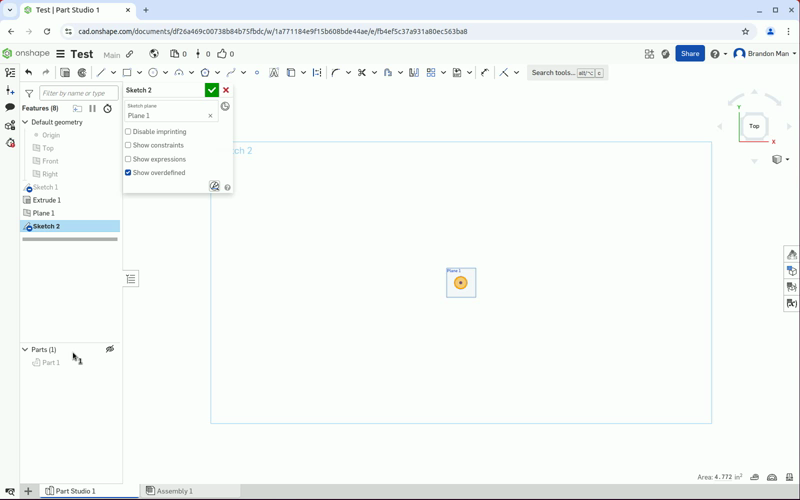
key(shift+y)
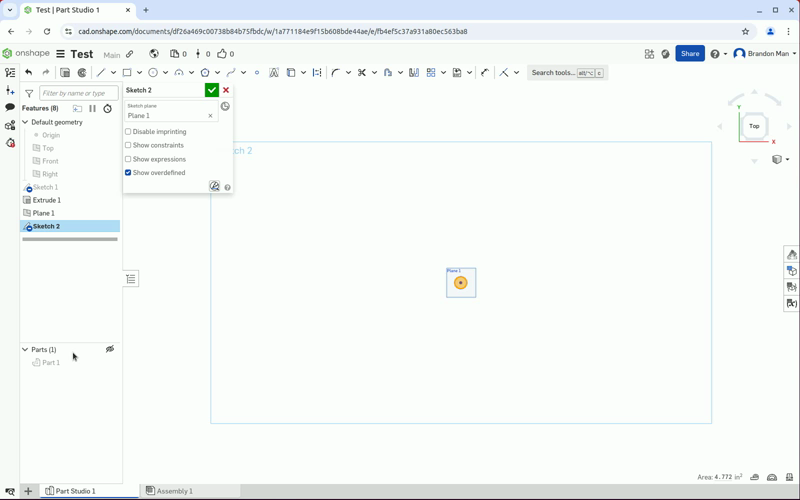
key(shift+e)
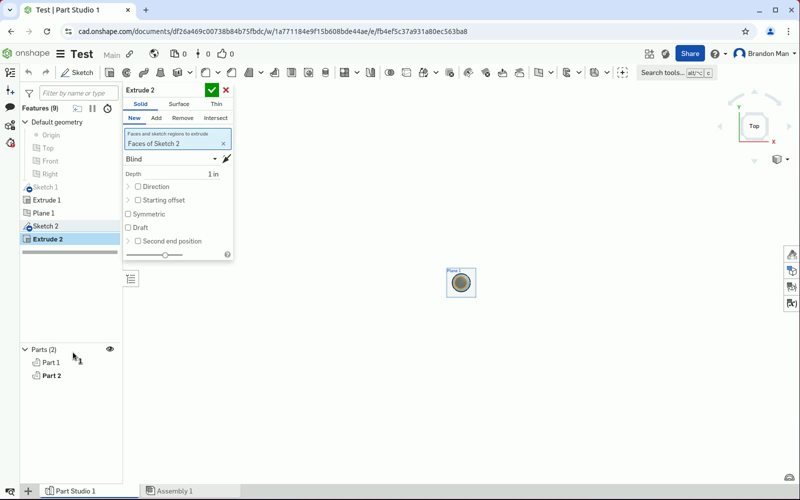
mouse_move(143, 106)
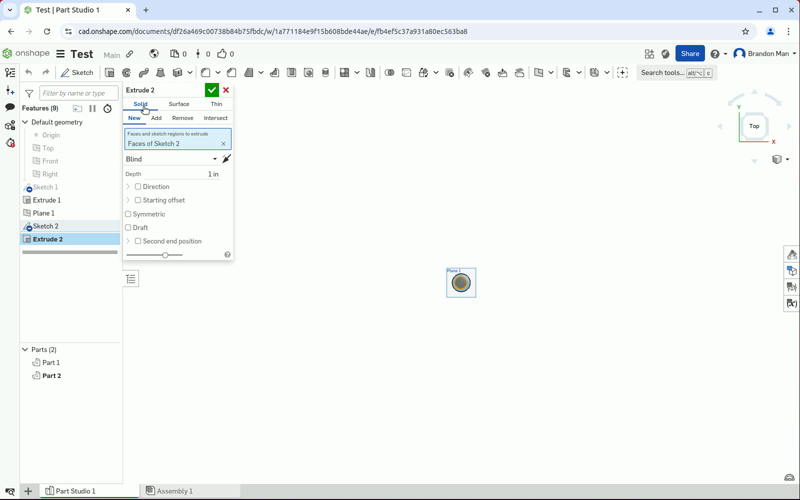
click(143, 106)
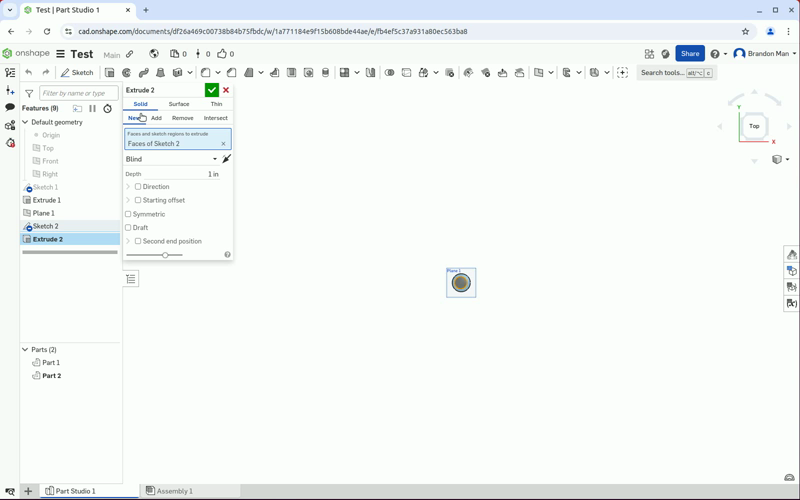
mouse_move(137, 120)
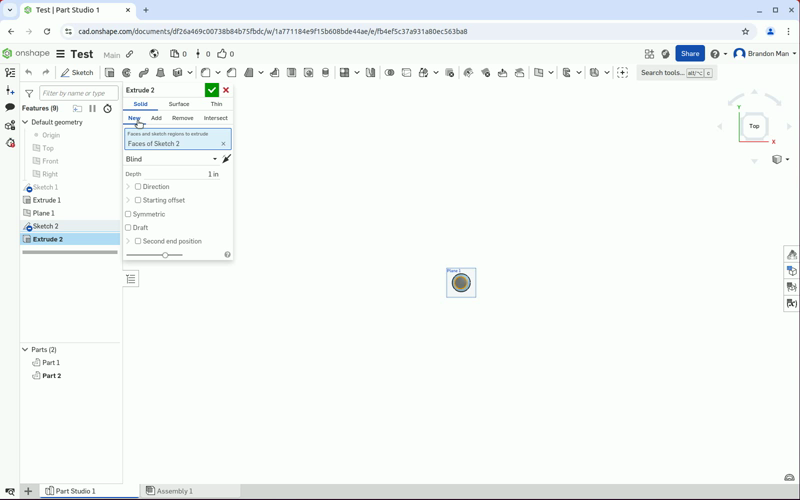
click(137, 120)
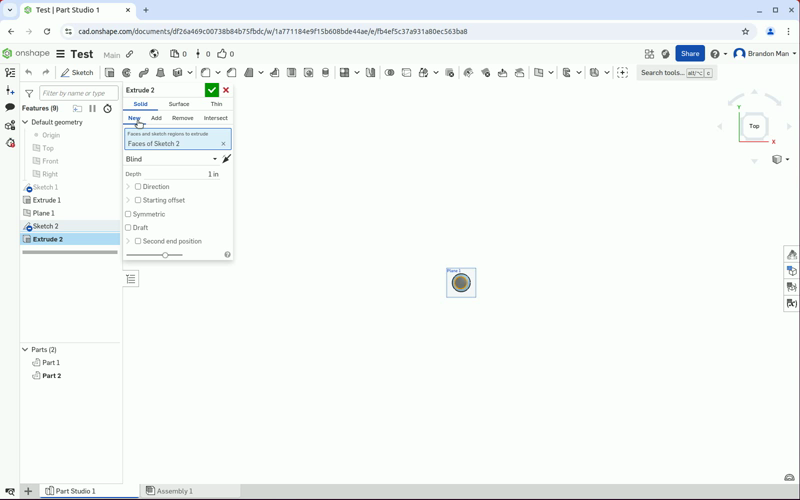
key(tab, 4)
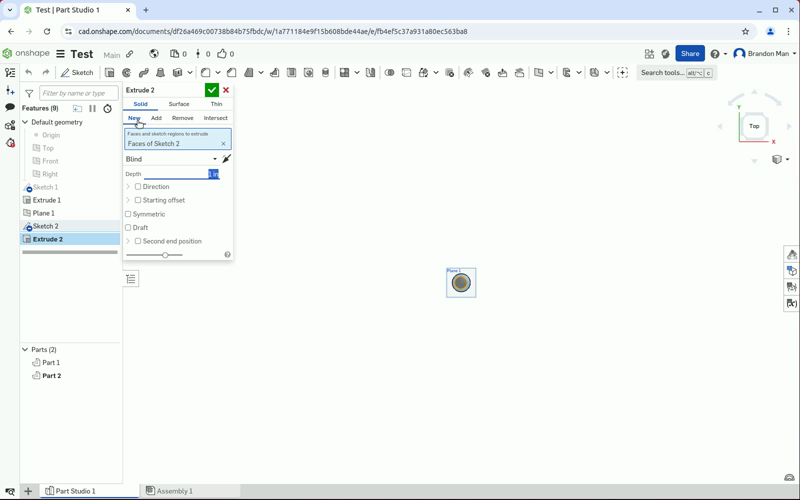
text(2.166)
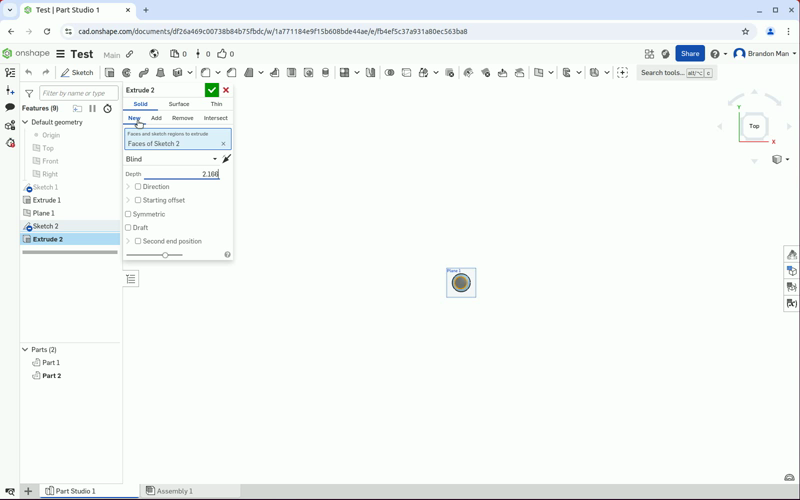
key(enter)
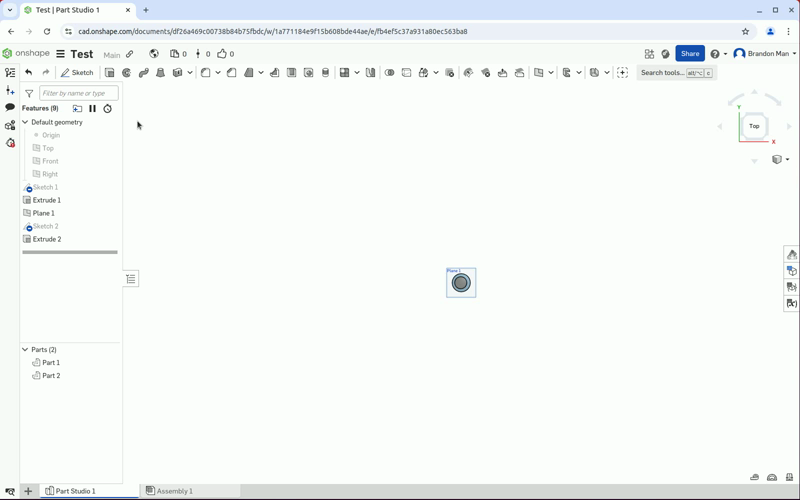
key(shift+h)
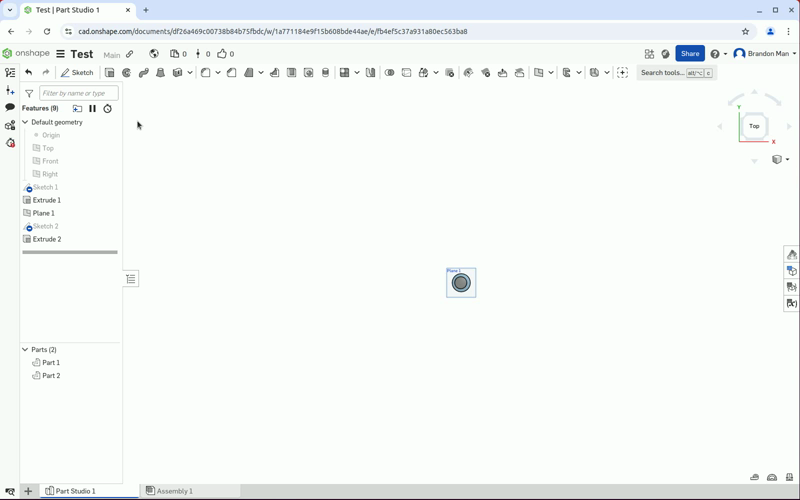
key(shift+h)
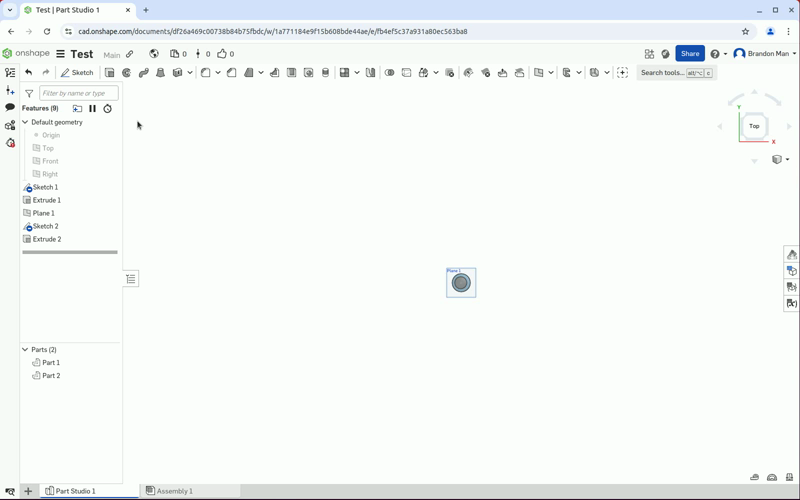
key(shift+7)
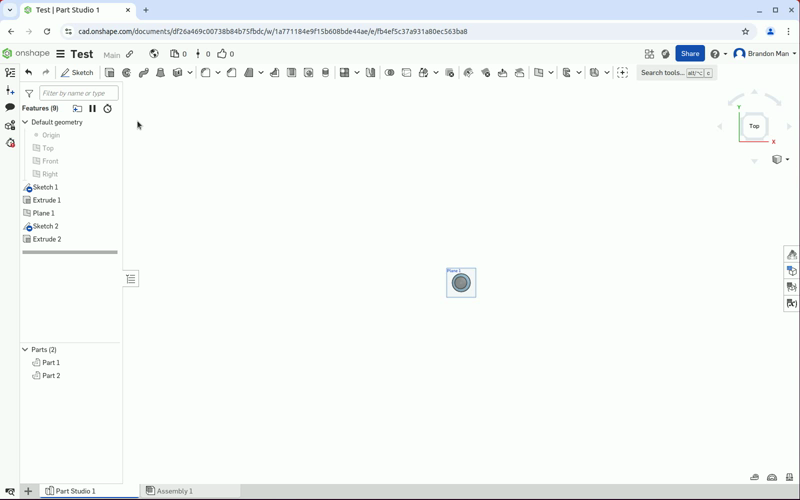
key(up, 3)
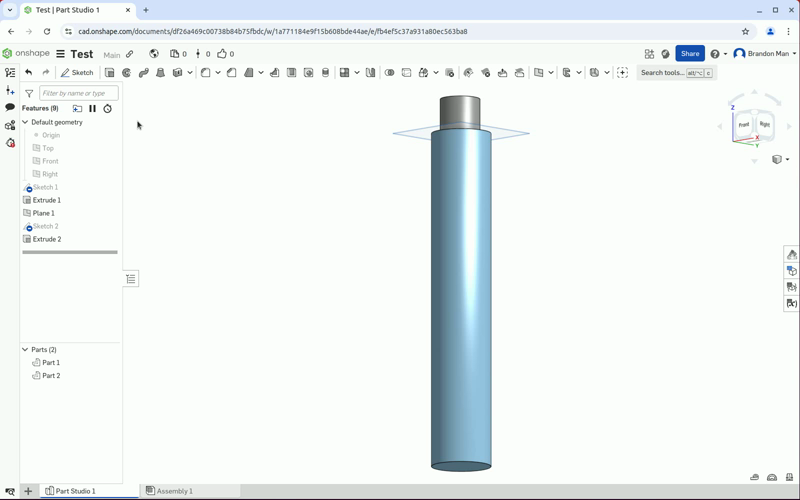
key(left, 3)
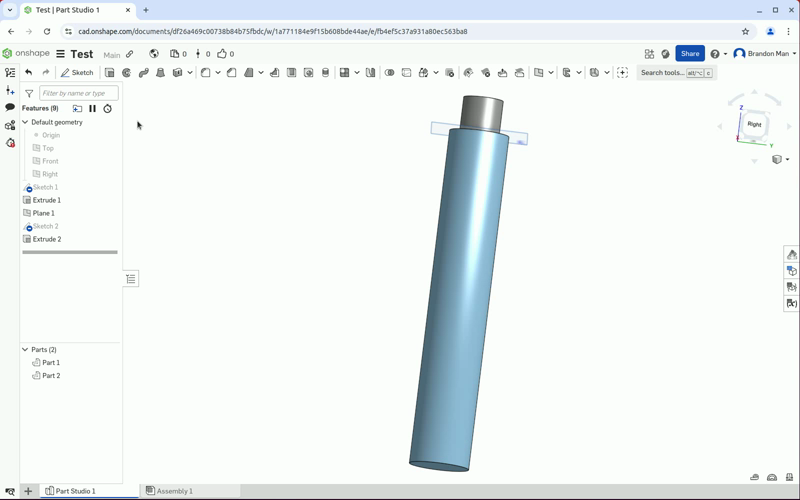
key(right, 3)
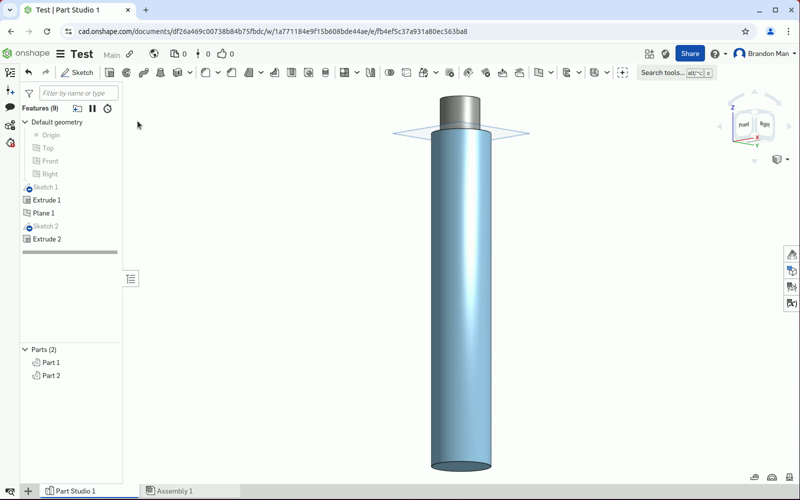
key(down, 3)
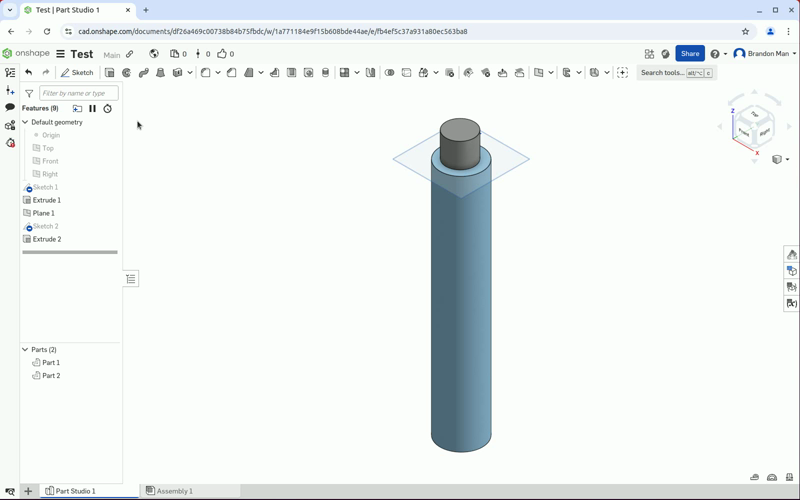
mouse_move(73, 189)
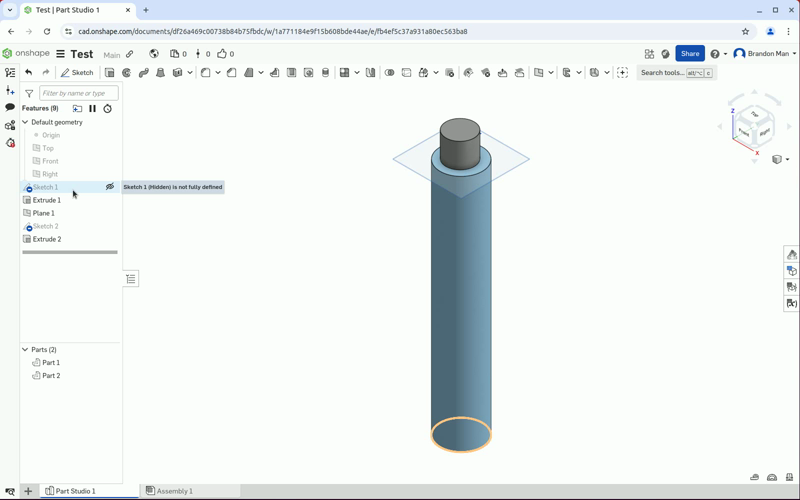
click(73, 189)